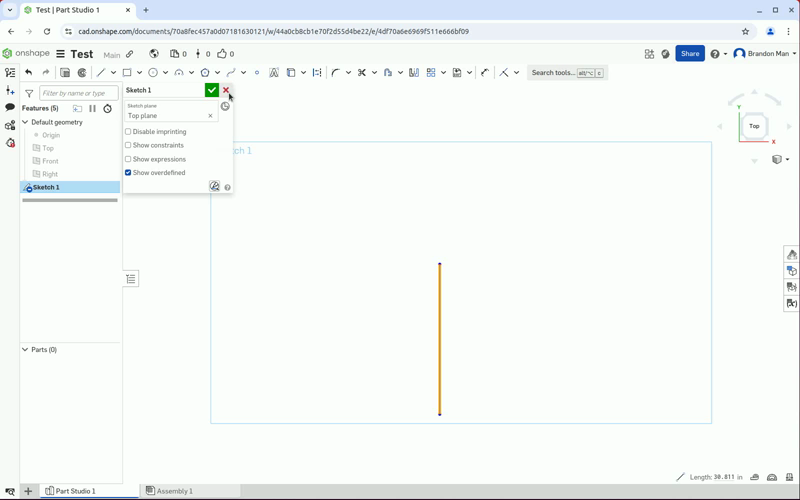
key(shift+h)
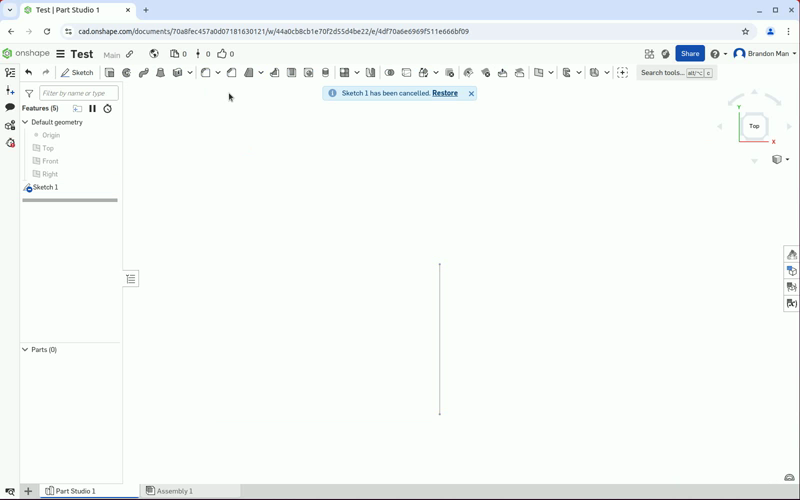
key(shift+s)
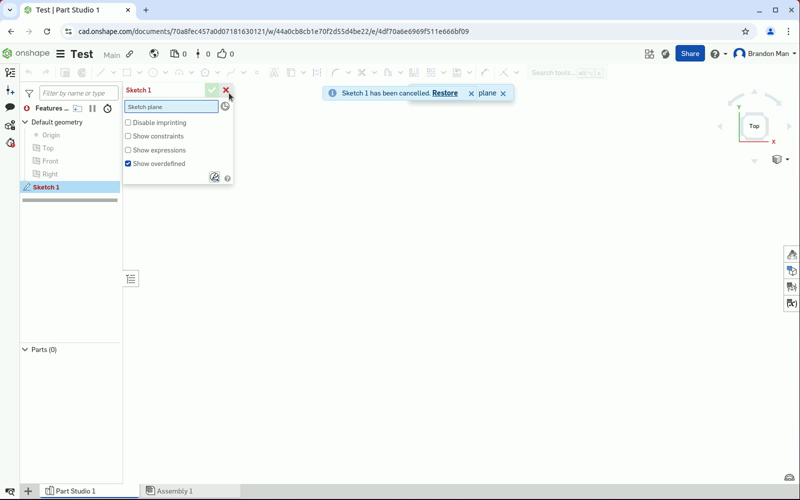
mouse_move(73, 150)
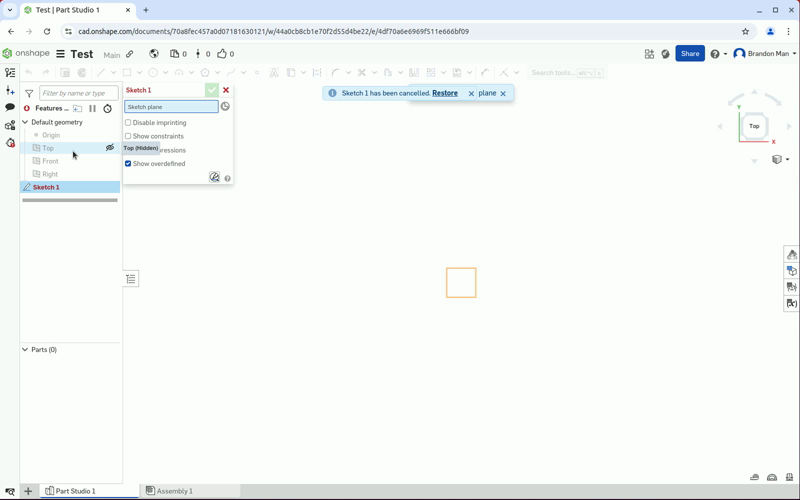
click(73, 150)
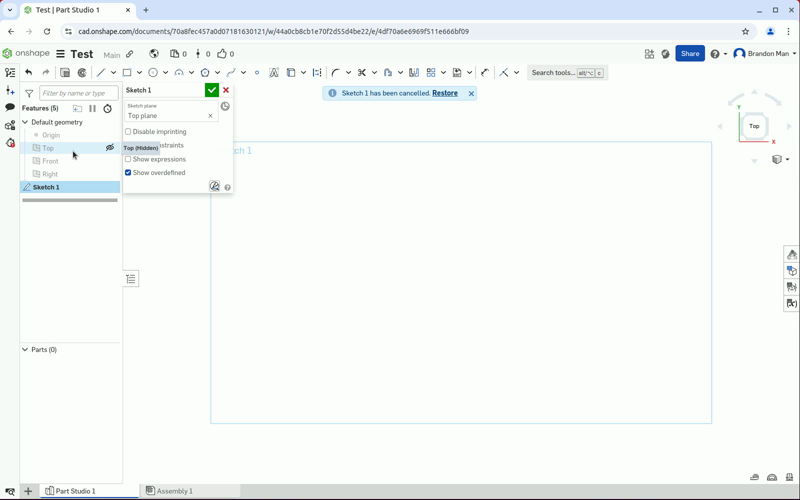
mouse_move(73, 352)
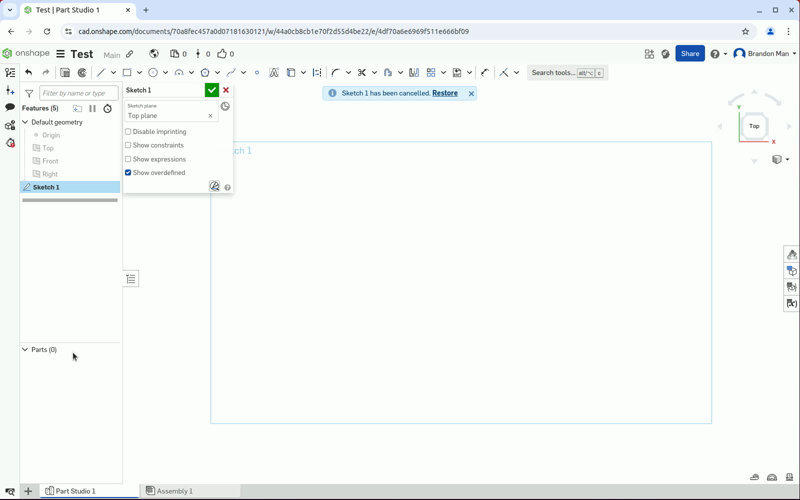
key(y)
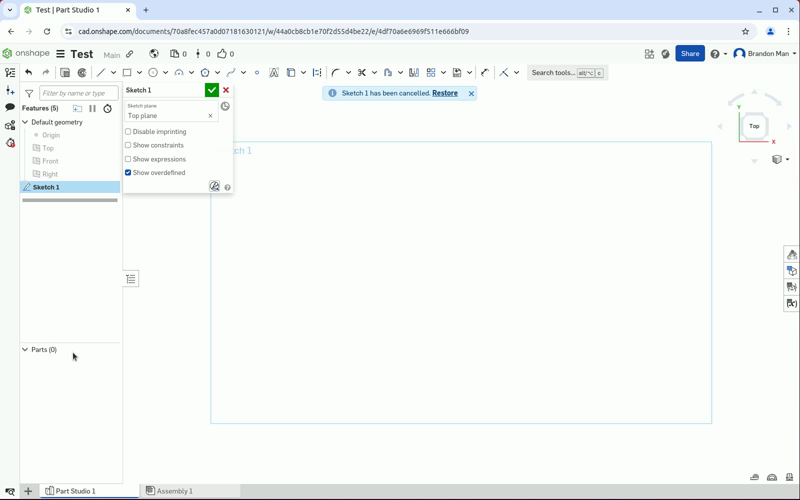
key(l)
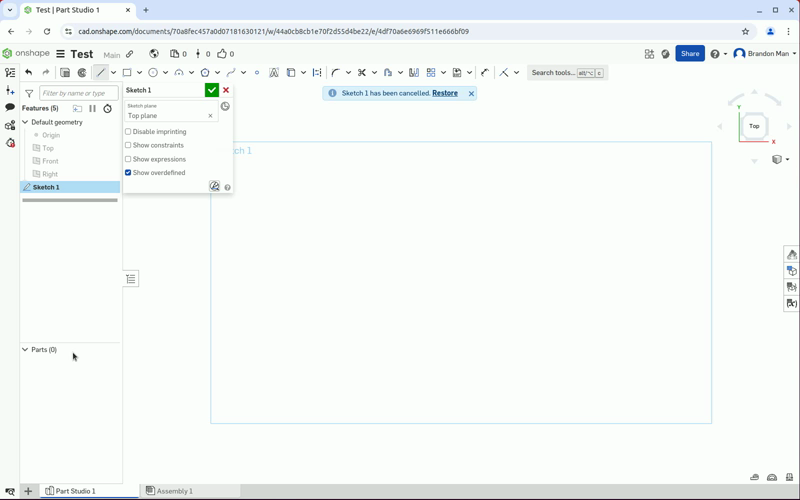
key_down(shift)
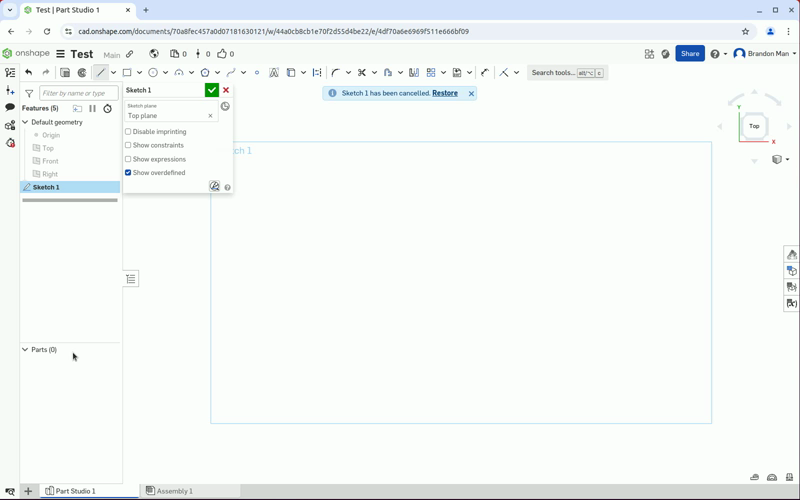
mouse_move(348, 339)
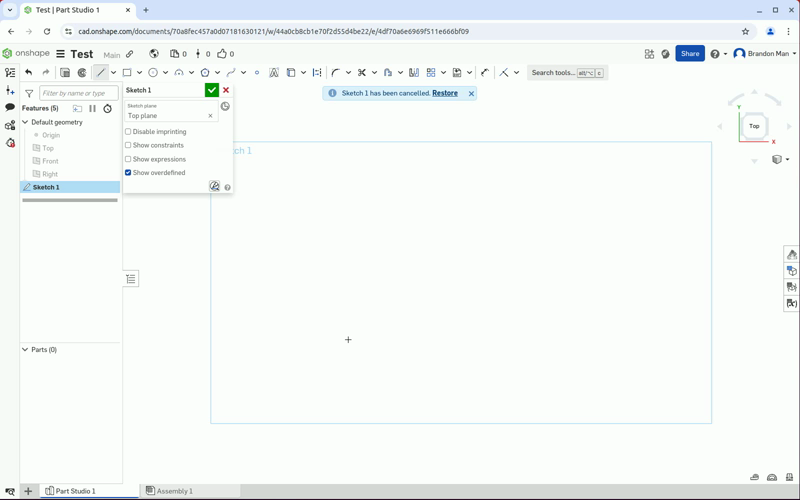
click(348, 339)
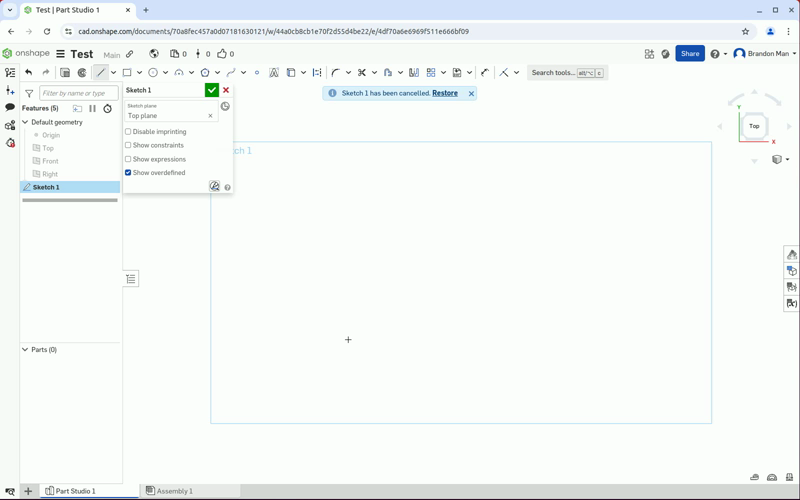
key_up(shift)
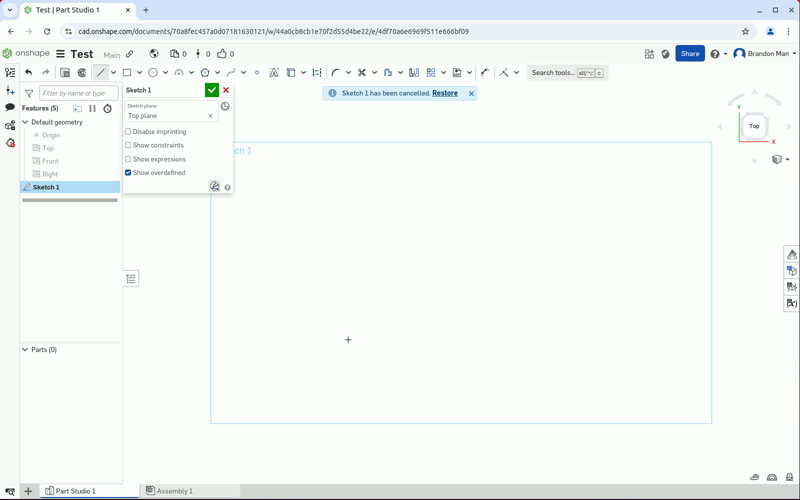
key_down(shift)
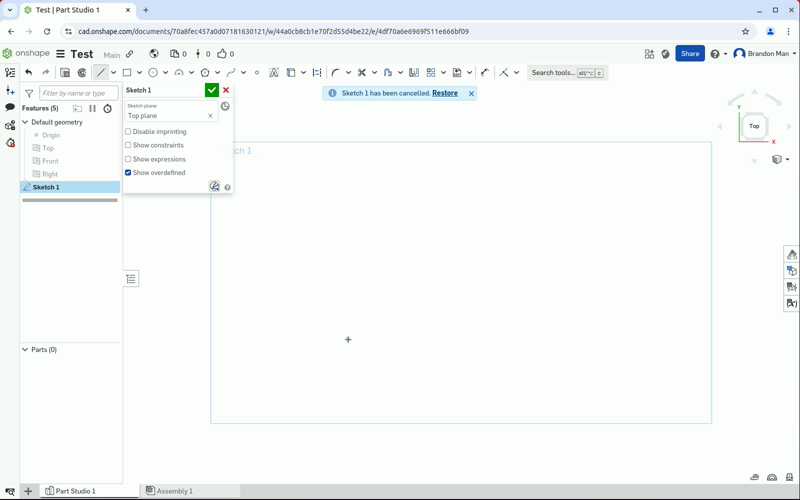
mouse_move(460, 339)
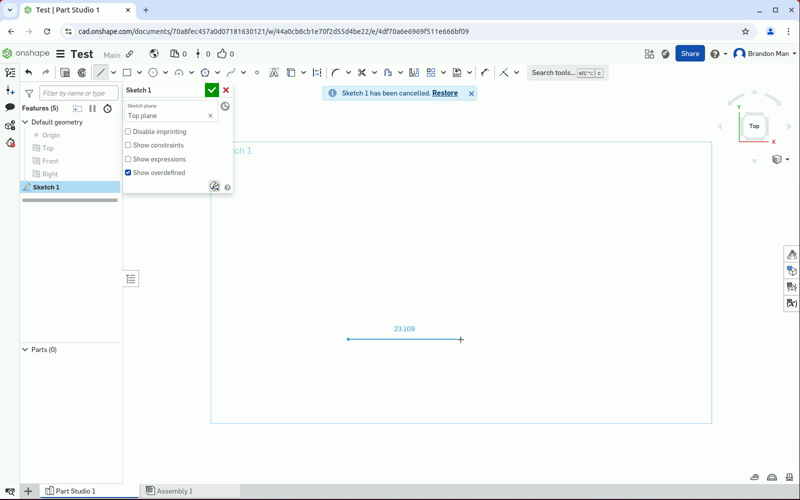
click(460, 339)
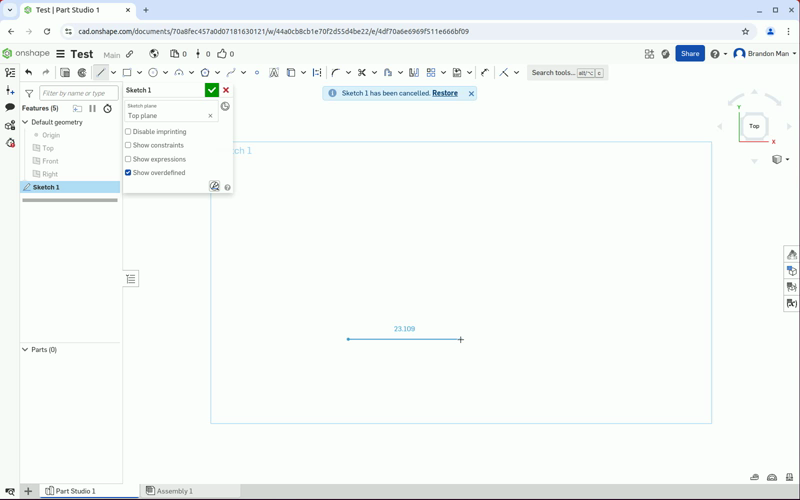
key_up(shift)
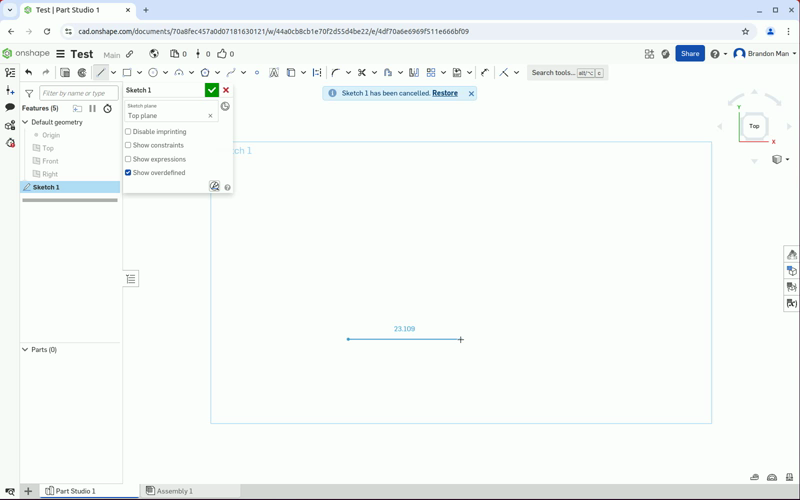
key_down(shift)
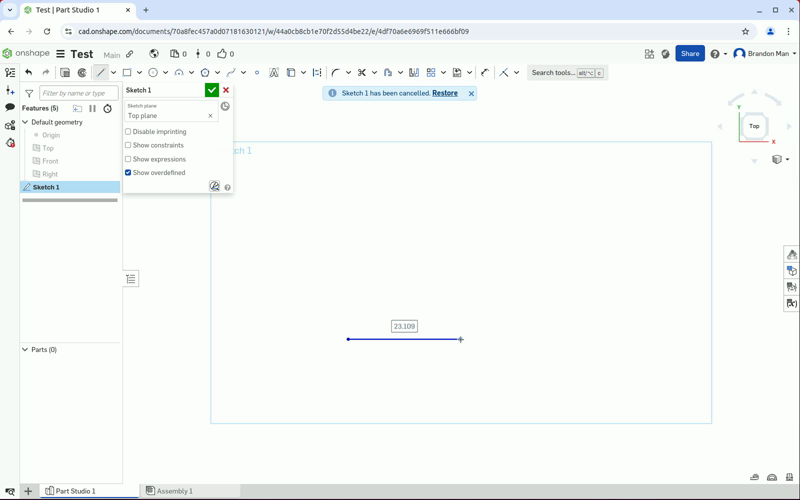
mouse_move(460, 226)
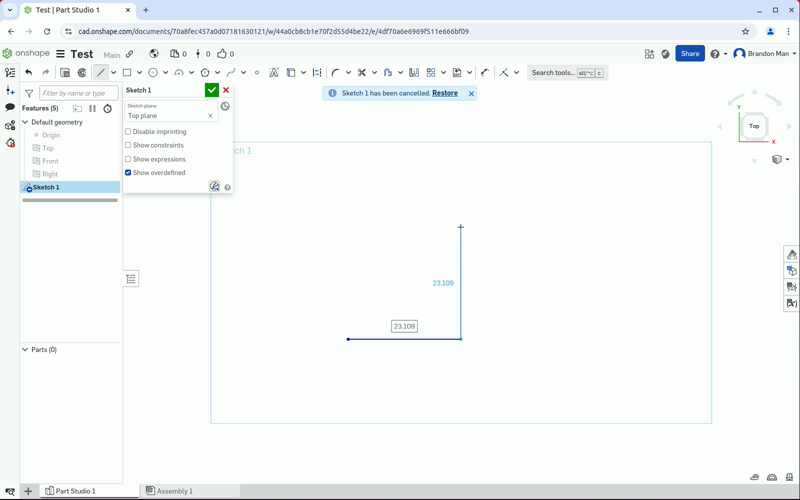
click(460, 226)
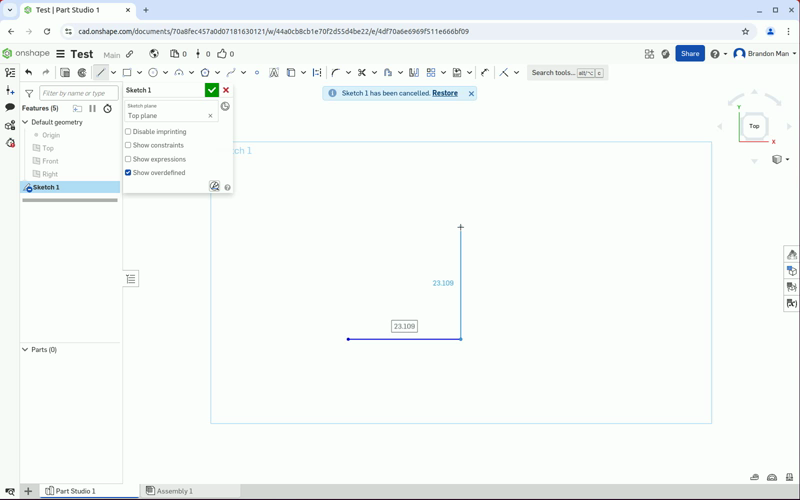
key_up(shift)
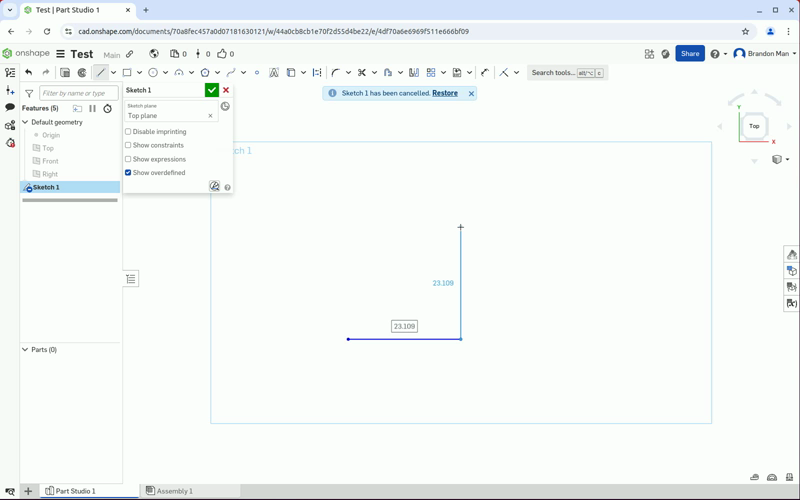
key_down(shift)
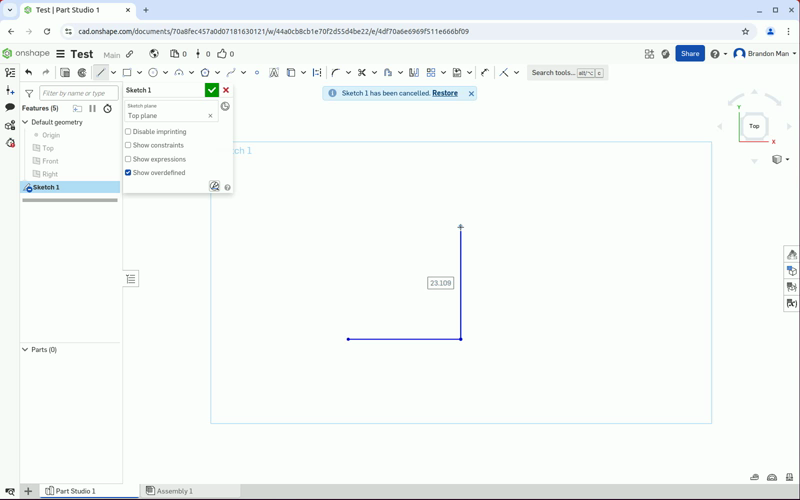
mouse_move(348, 226)
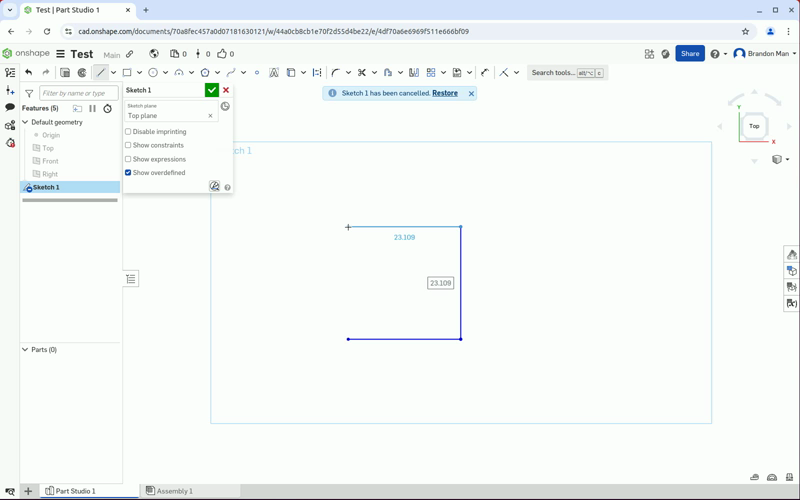
click(348, 226)
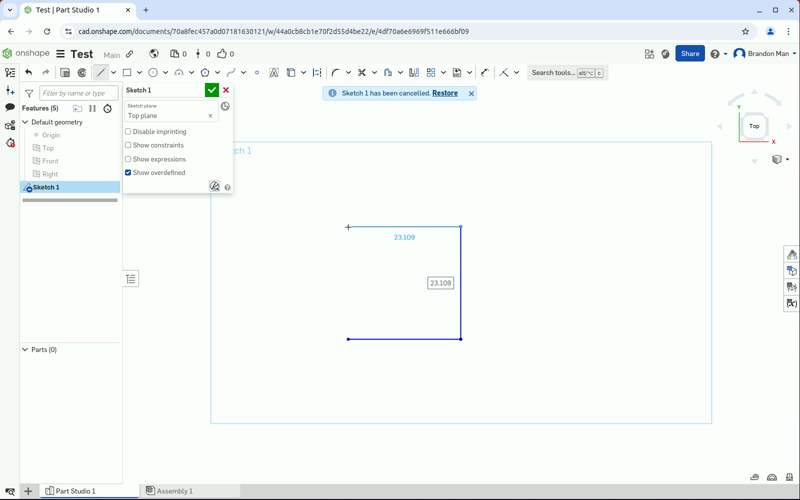
key_up(shift)
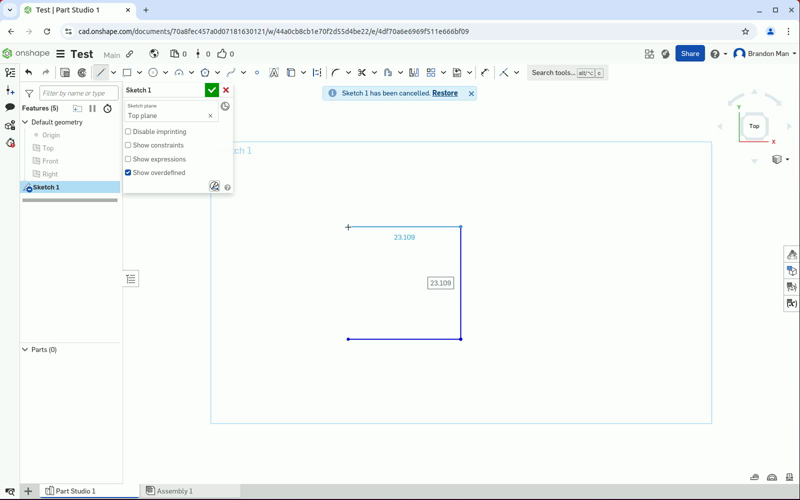
key_down(shift)
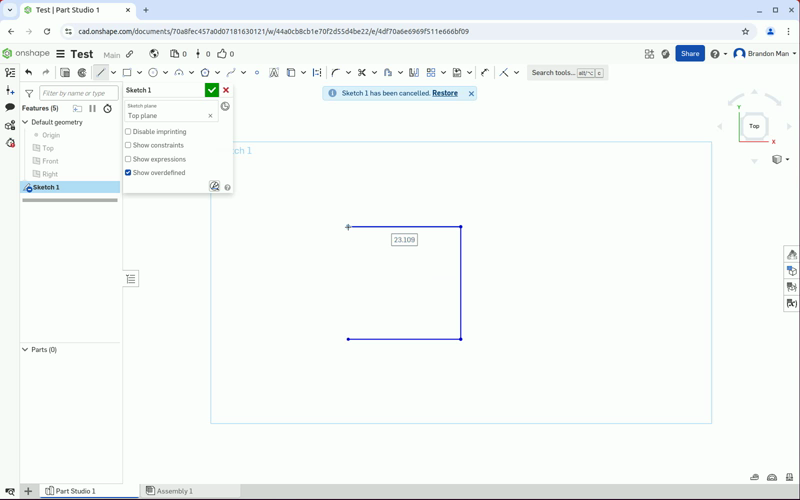
mouse_move(348, 339)
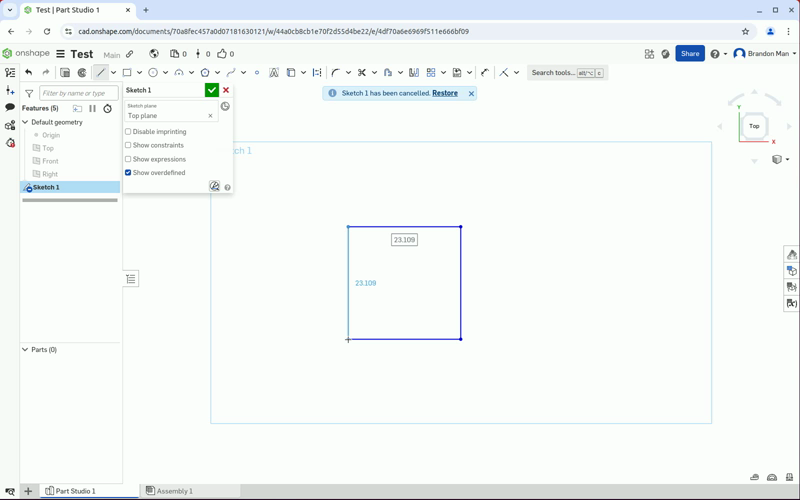
key_up(shift)
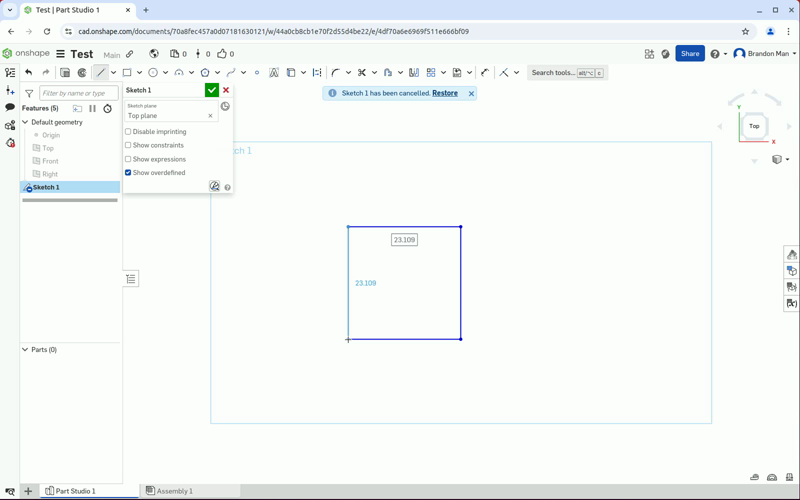
click(348, 339)
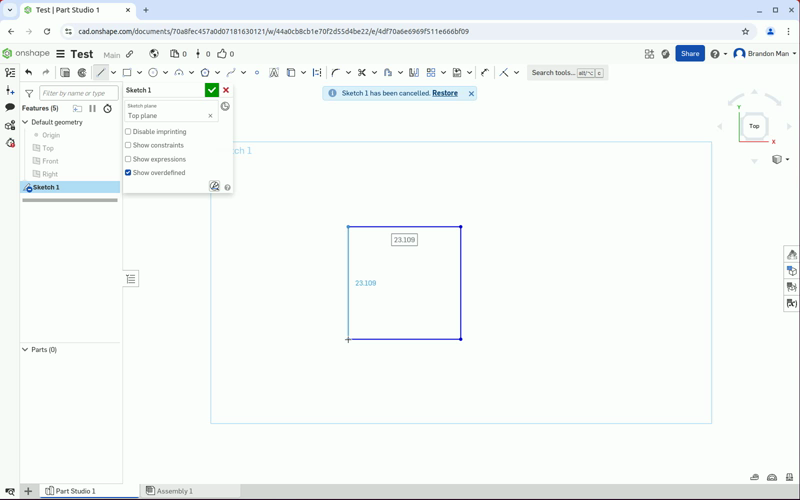
key(esc)
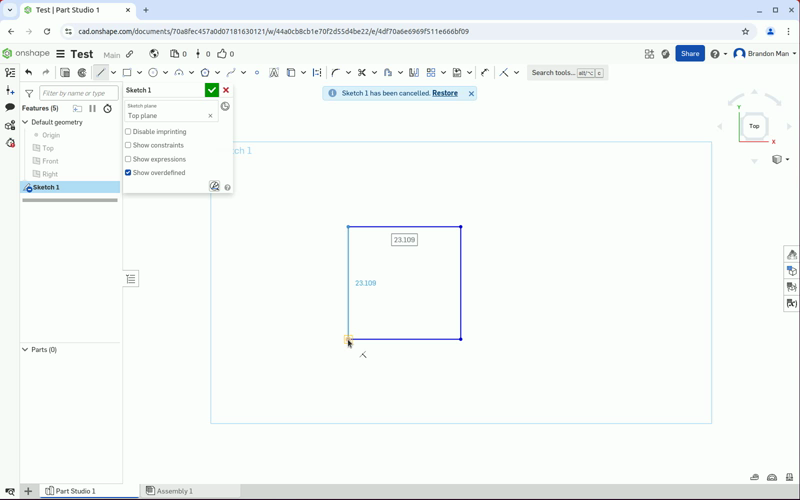
mouse_move(437, 257)
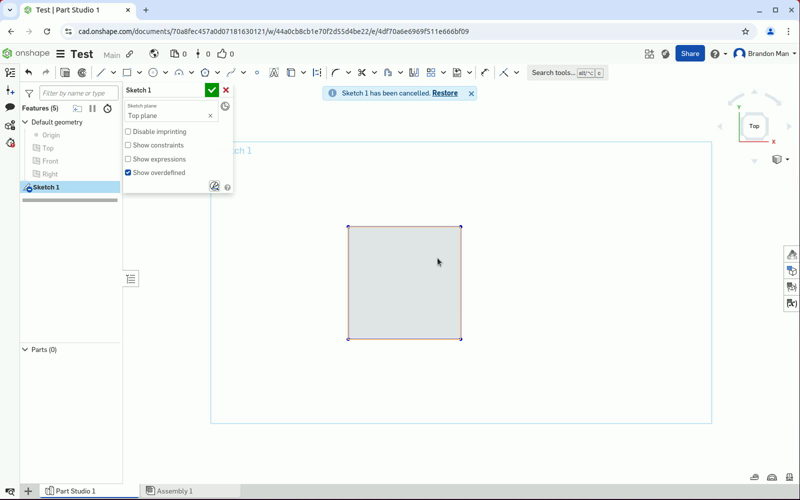
click(437, 257)
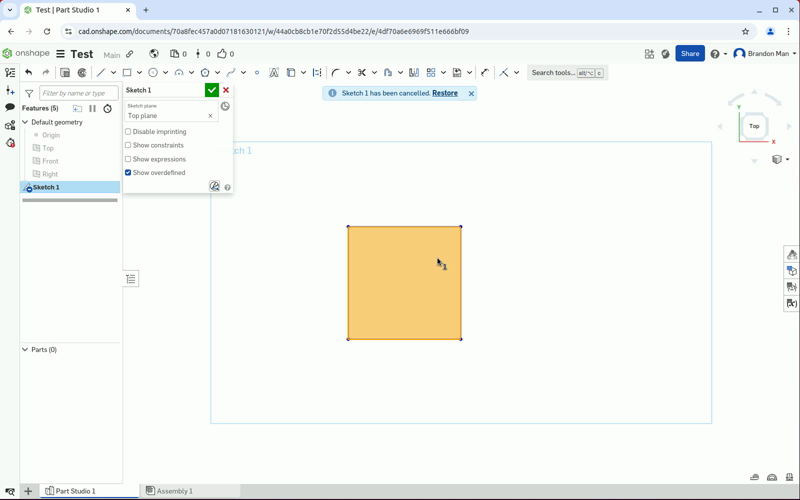
mouse_move(73, 352)
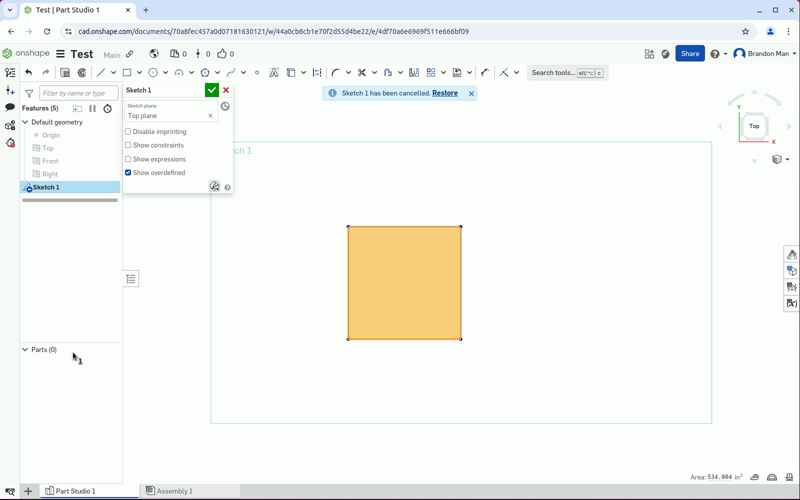
key(shift+y)
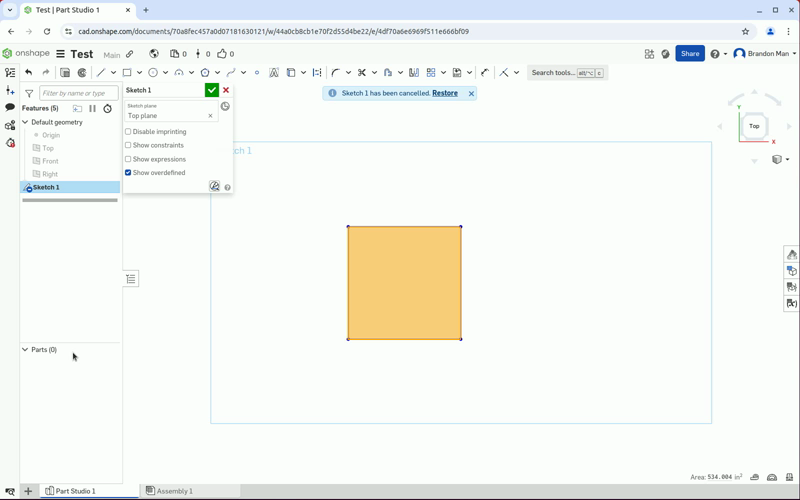
key(shift+e)
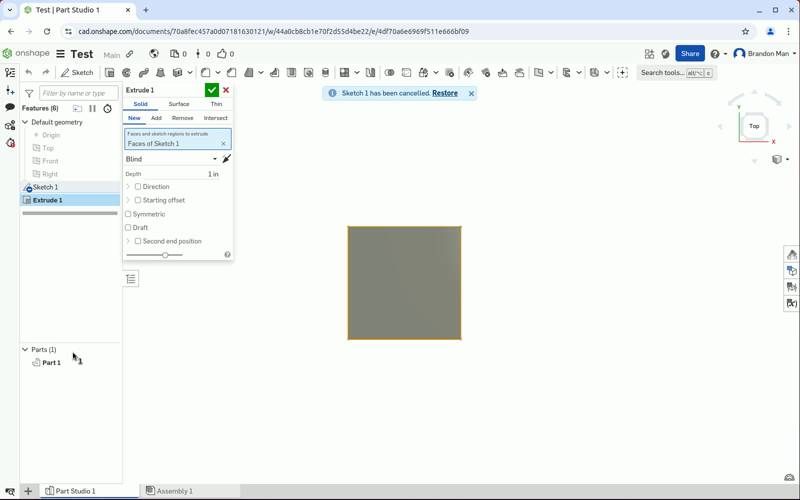
mouse_move(143, 106)
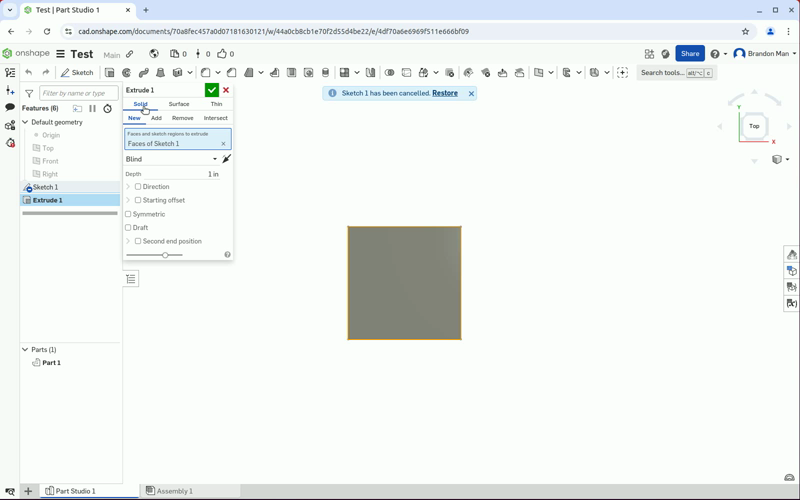
click(143, 106)
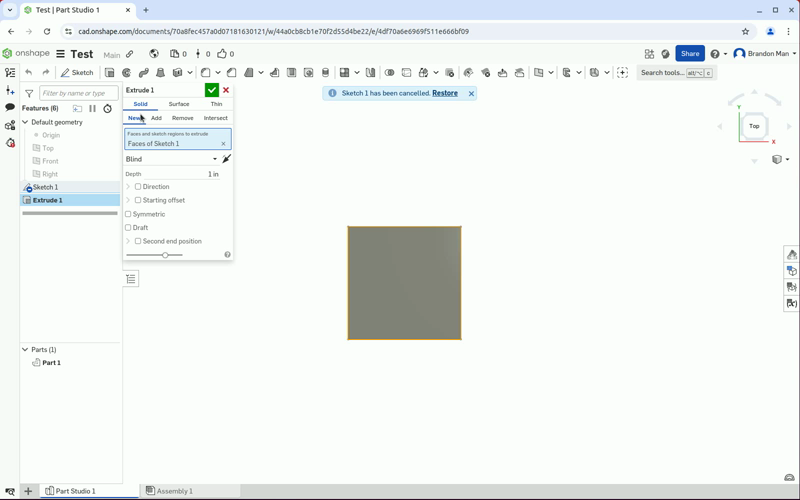
mouse_move(137, 120)
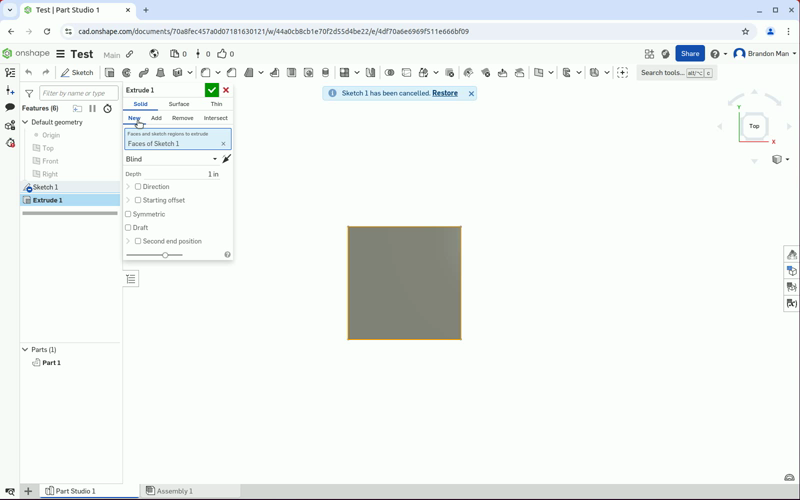
click(137, 120)
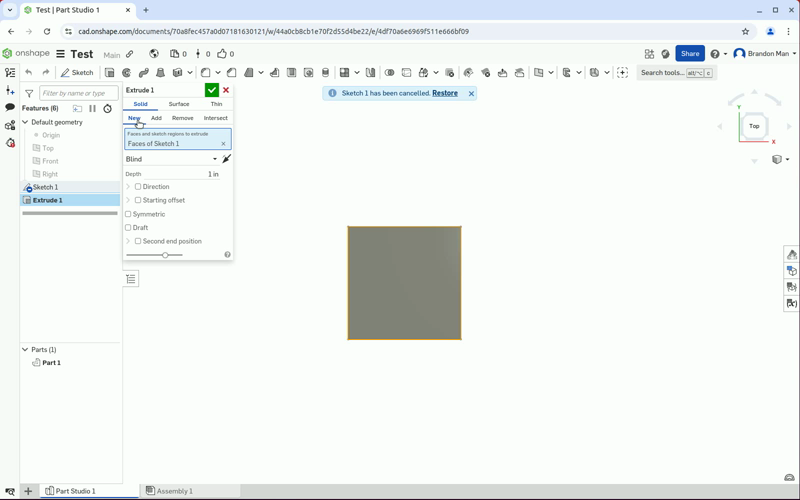
key(tab, 4)
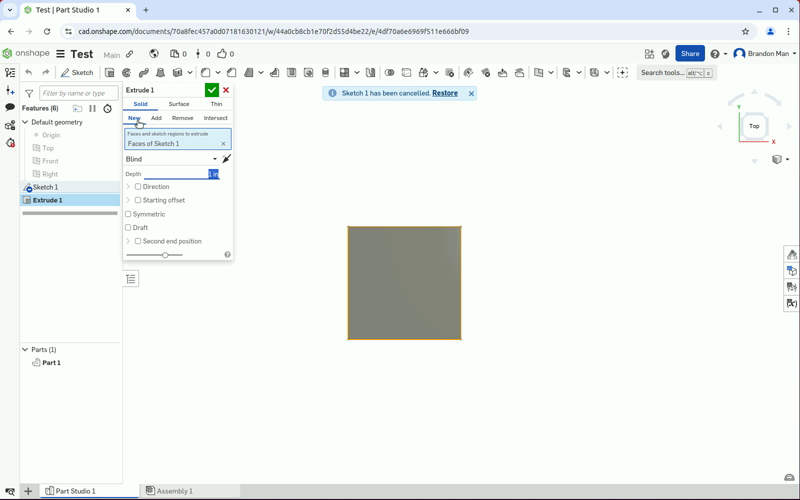
text(0.241)
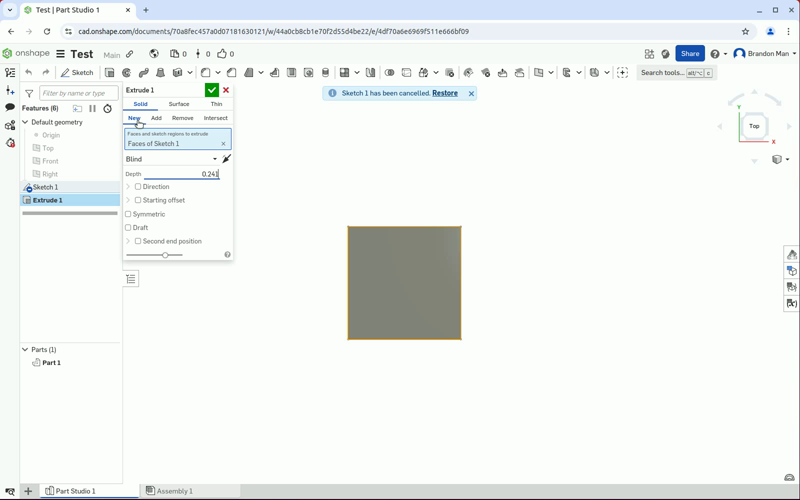
key(enter)
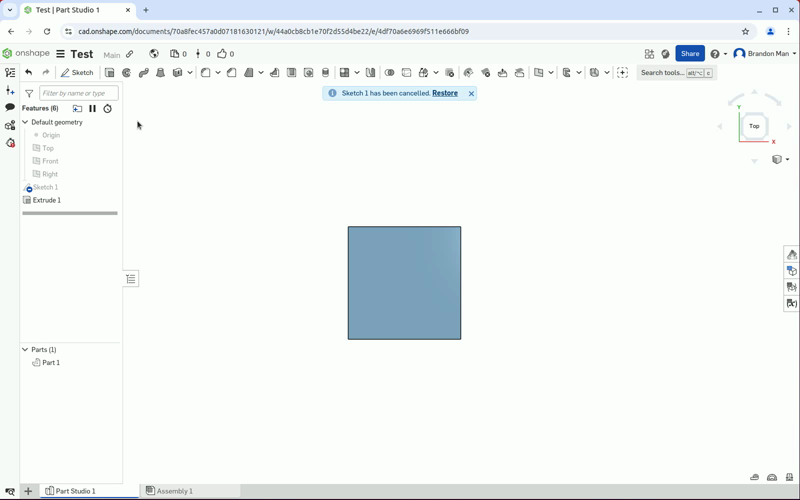
key(shift+h)
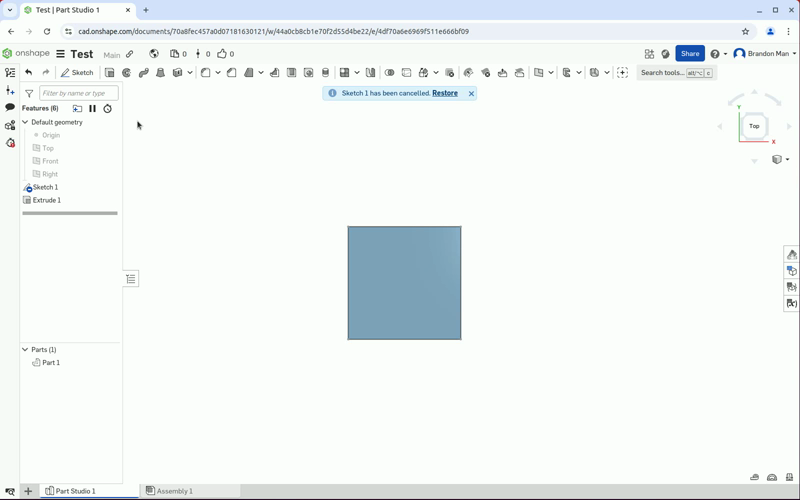
key(shift+h)
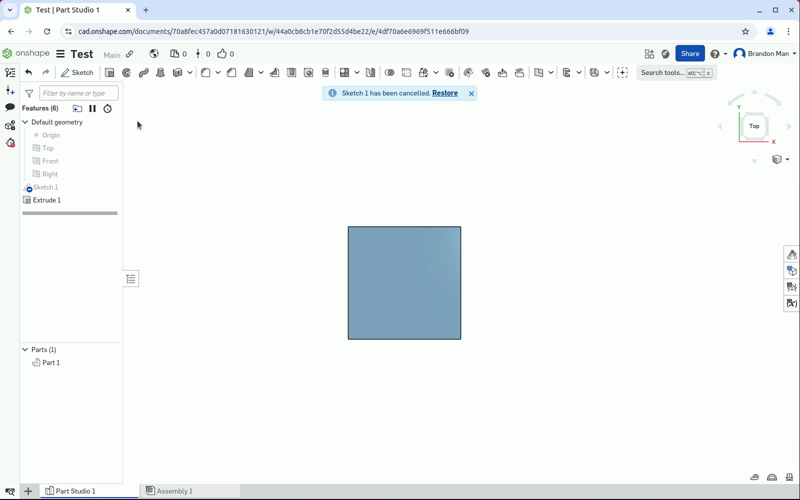
mouse_move(73, 189)
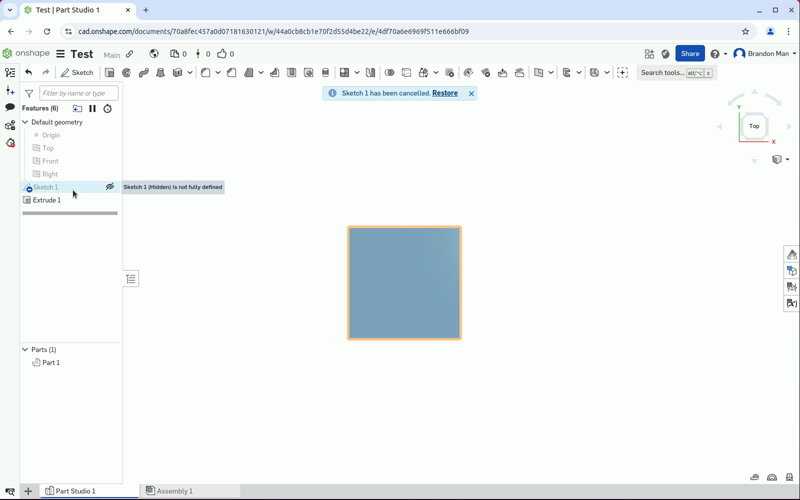
click(73, 189)
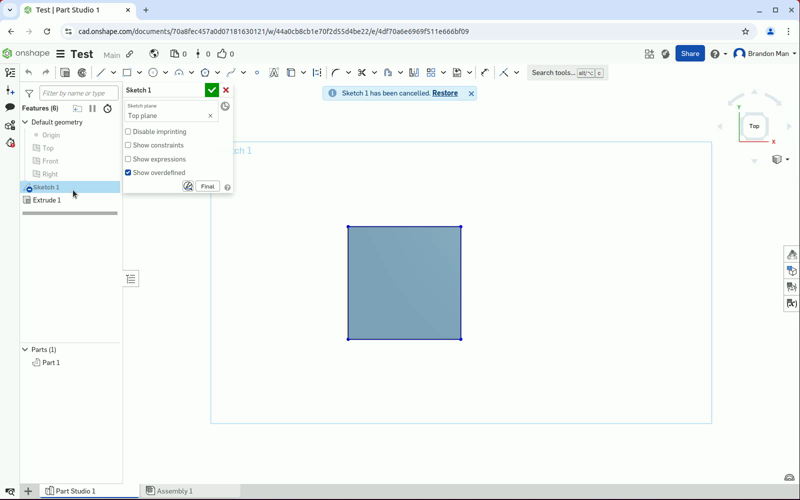
mouse_move(229, 92)
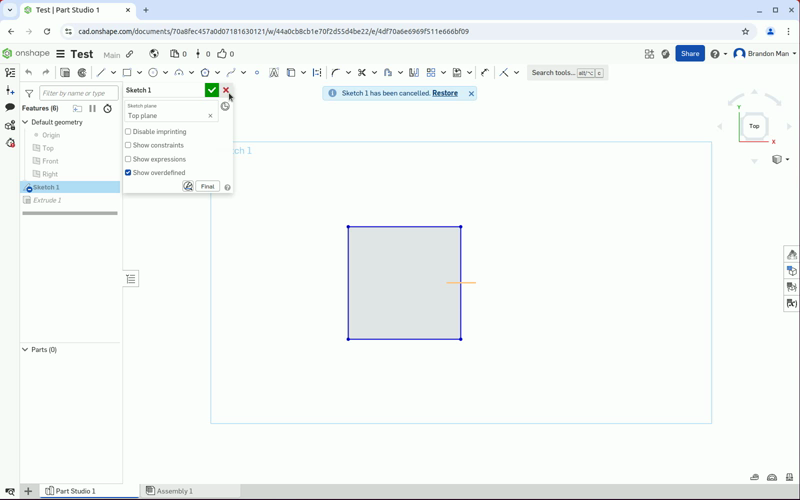
click(229, 92)
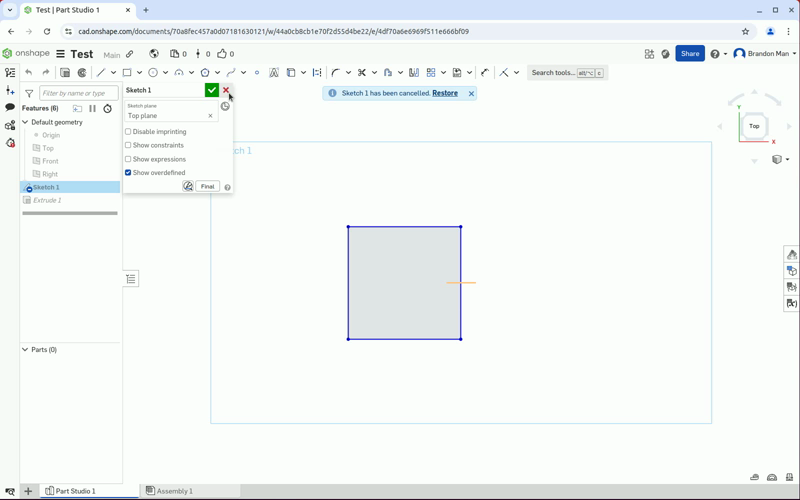
key(shift+s)
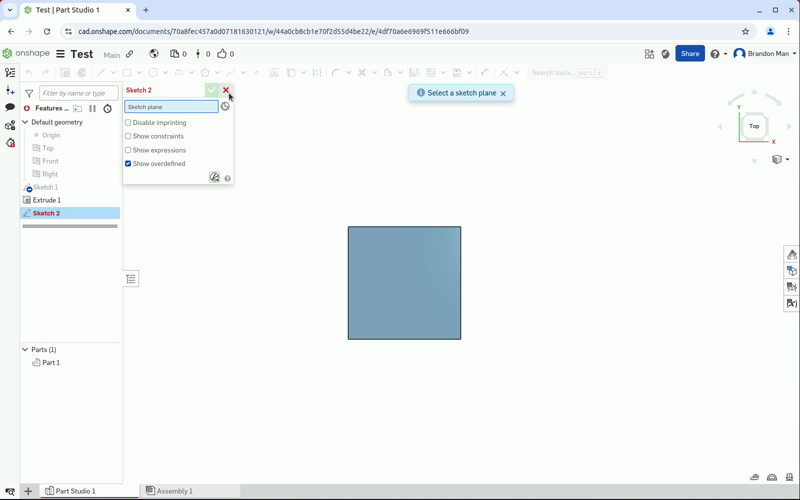
mouse_move(73, 150)
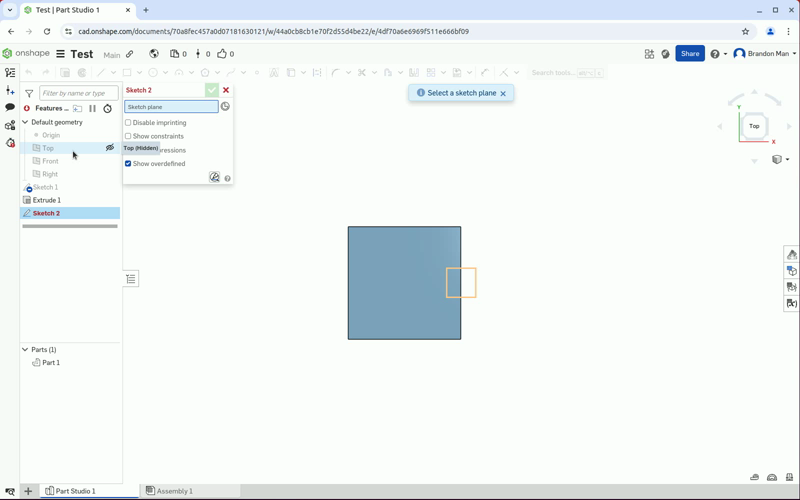
click(73, 150)
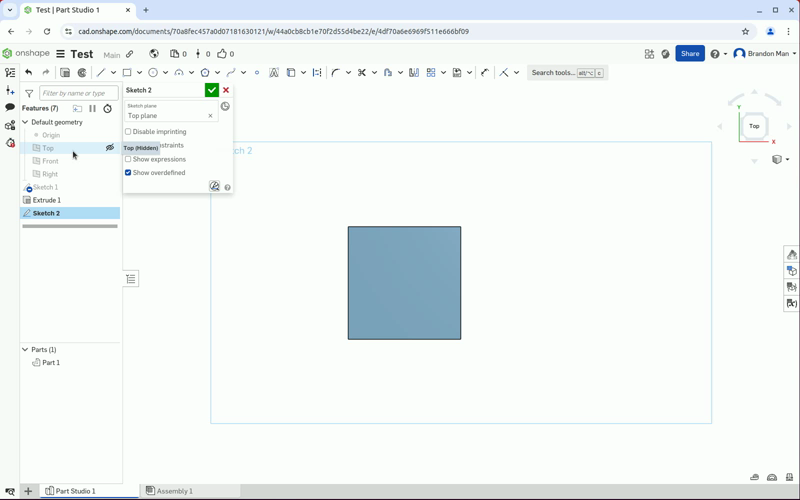
mouse_move(73, 352)
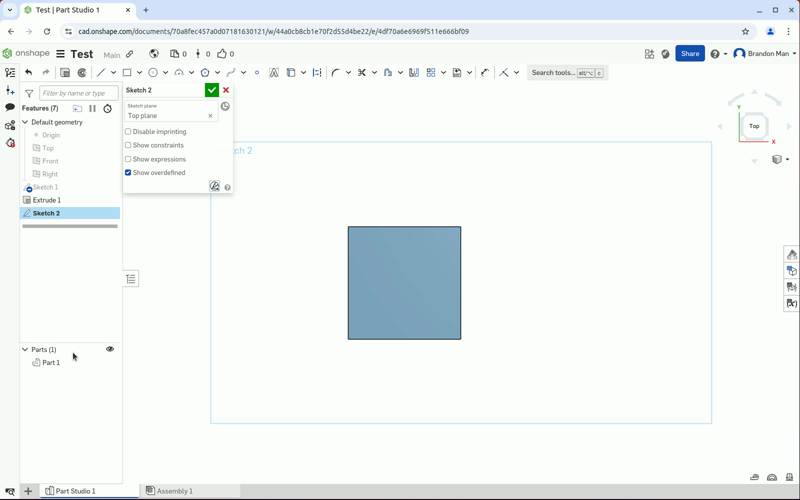
key(y)
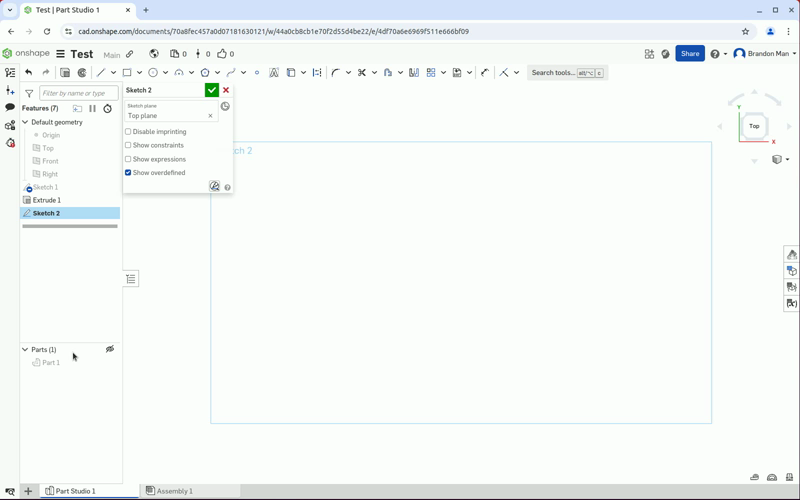
key(l)
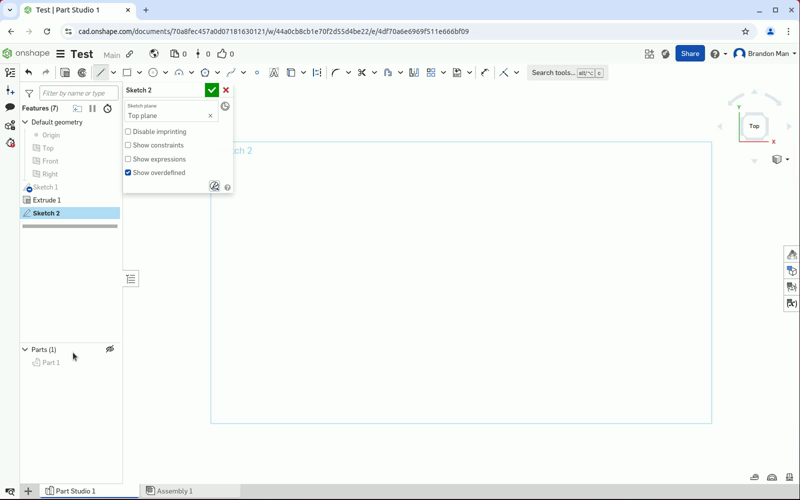
key_down(shift)
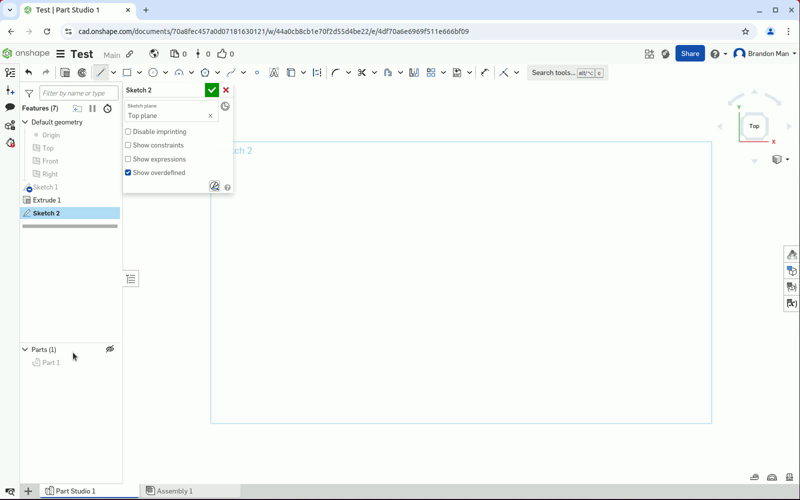
mouse_move(460, 339)
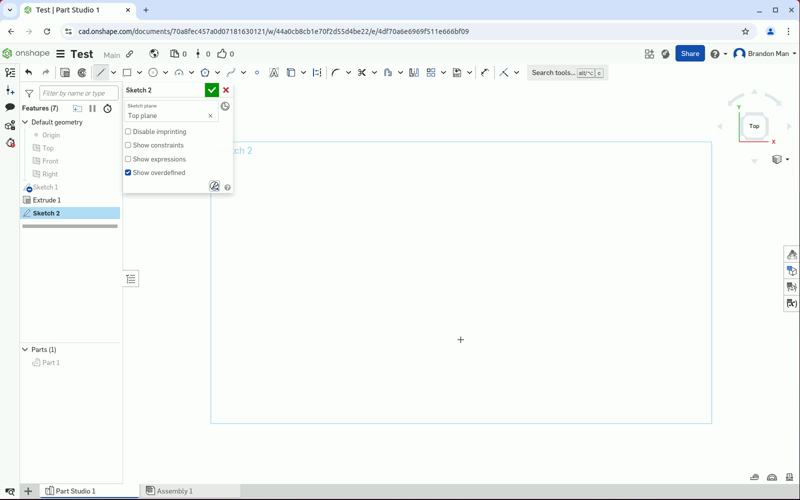
click(460, 339)
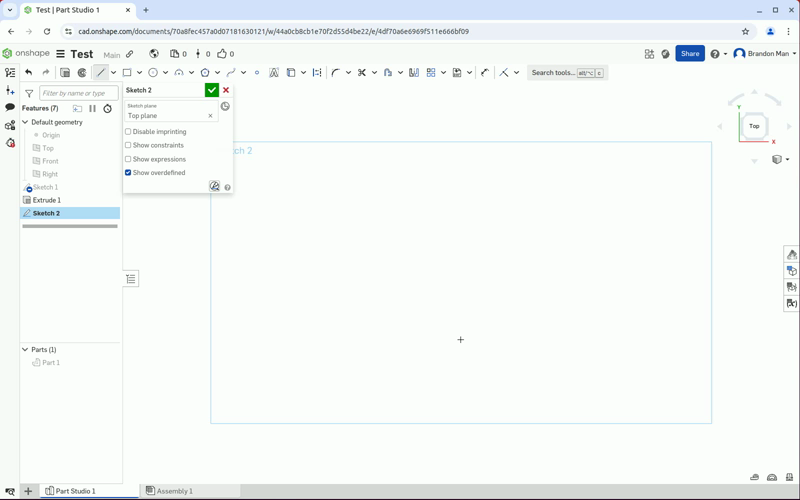
key_up(shift)
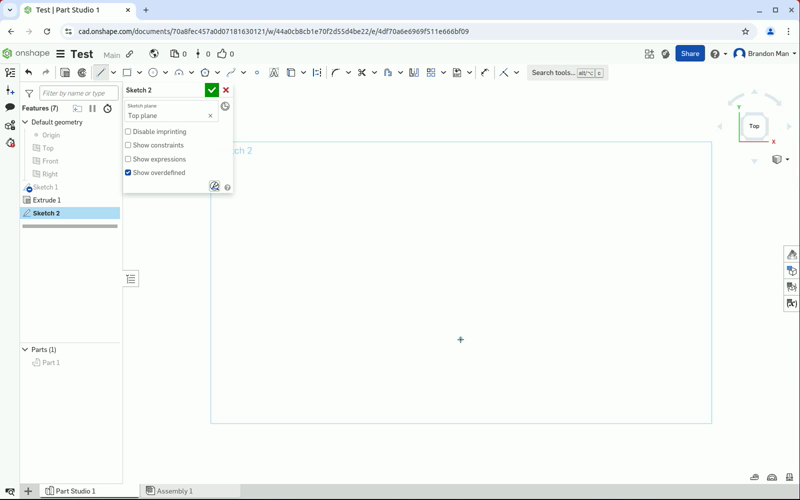
key_down(shift)
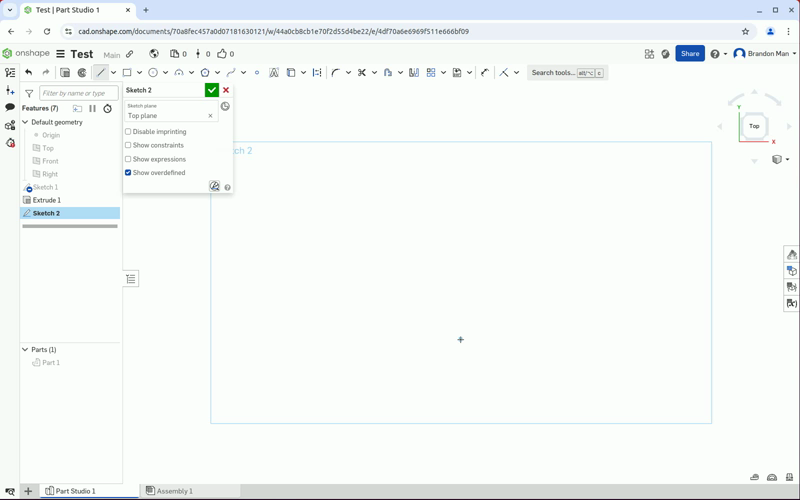
mouse_move(573, 339)
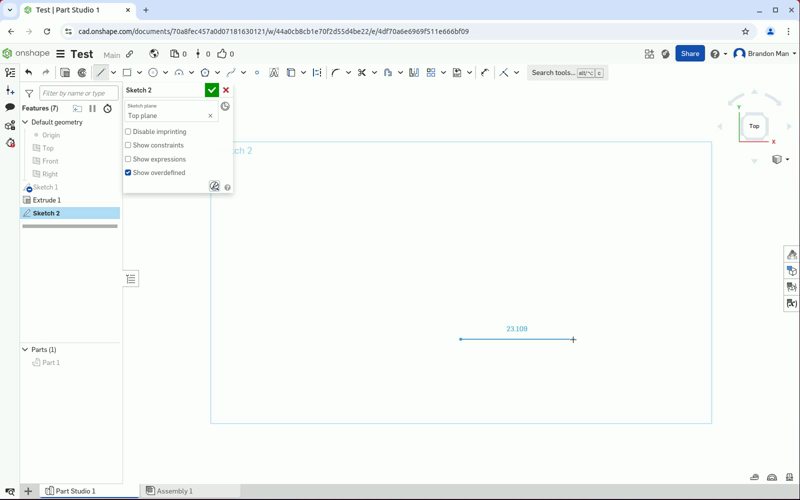
click(573, 339)
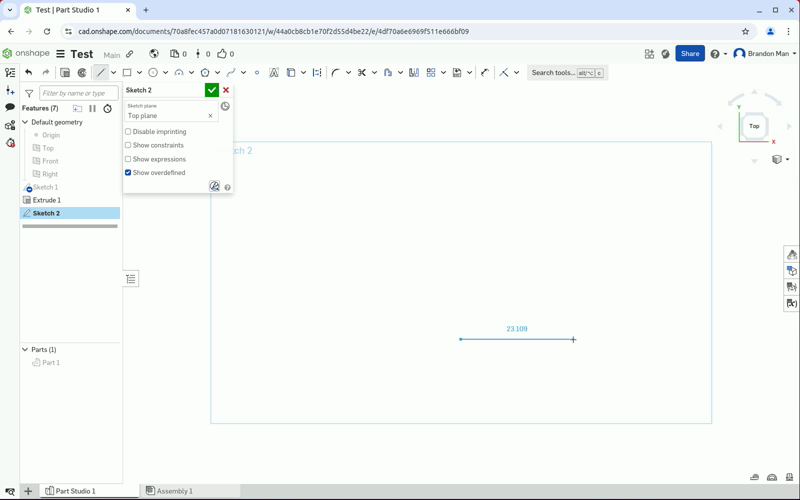
key_up(shift)
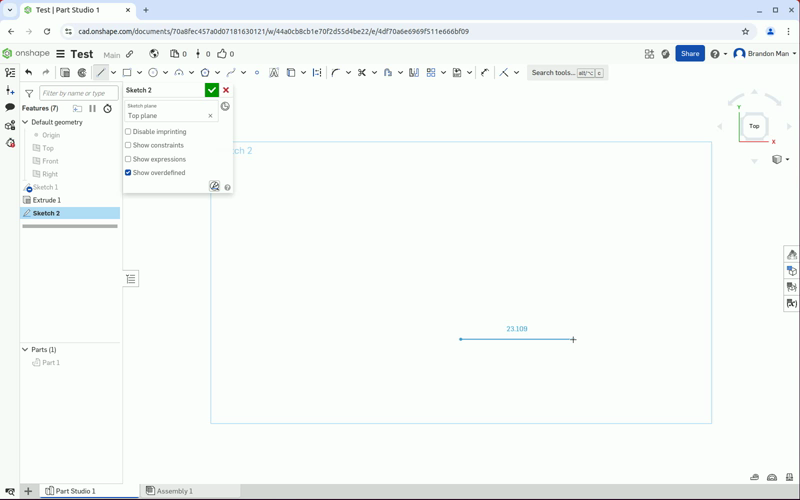
key_down(shift)
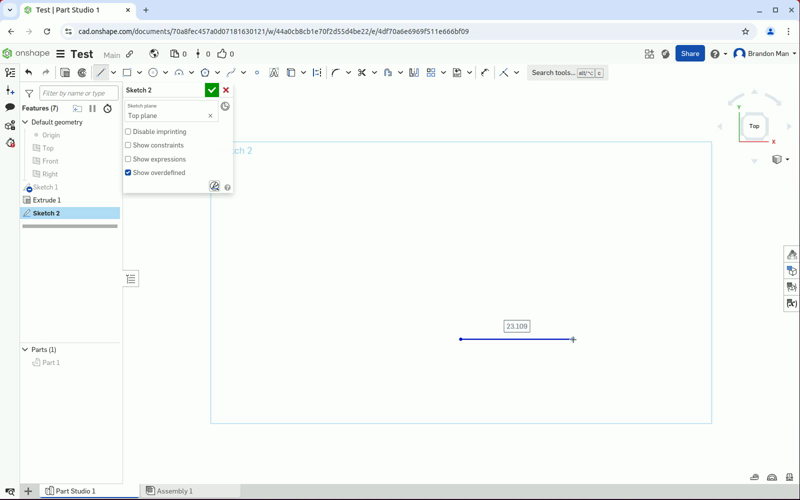
mouse_move(573, 226)
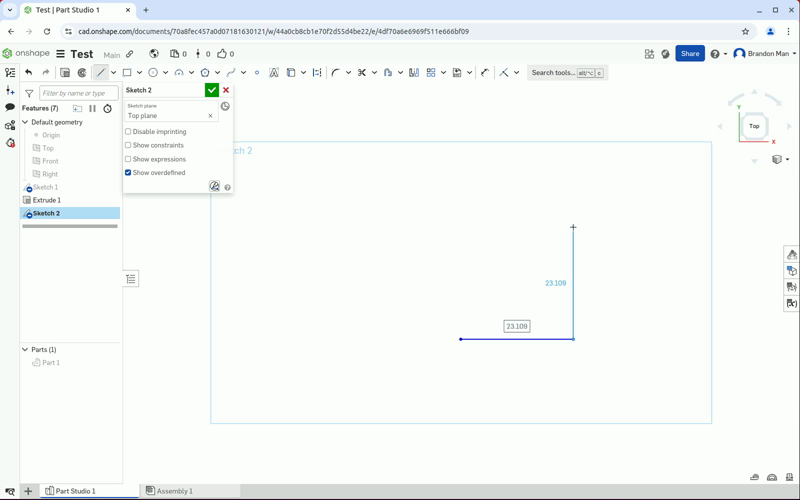
click(573, 226)
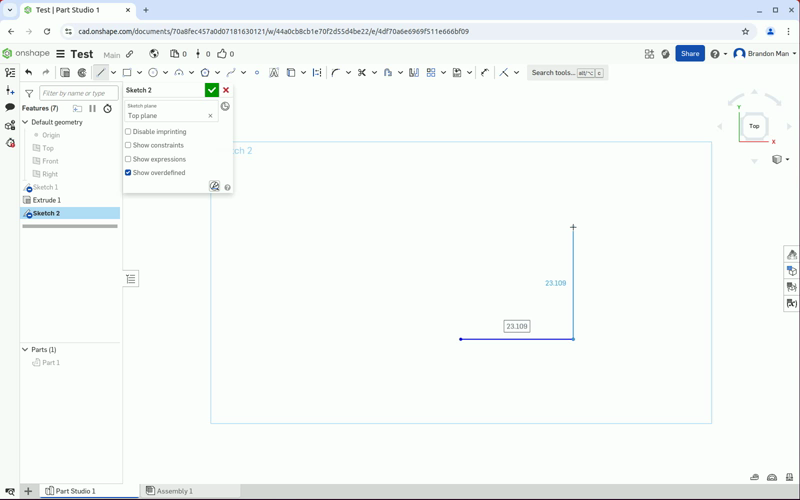
key_up(shift)
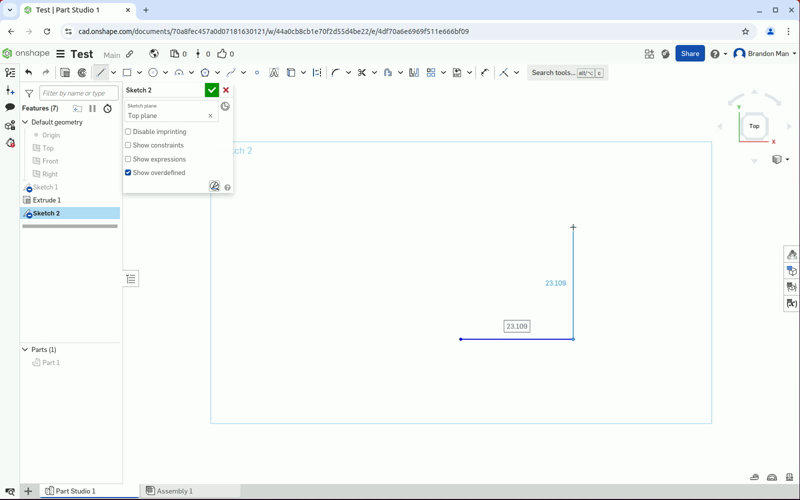
key_down(shift)
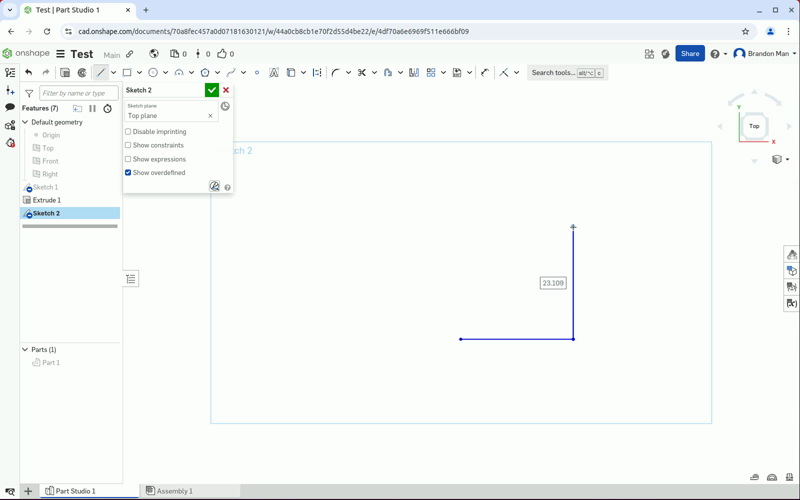
mouse_move(460, 226)
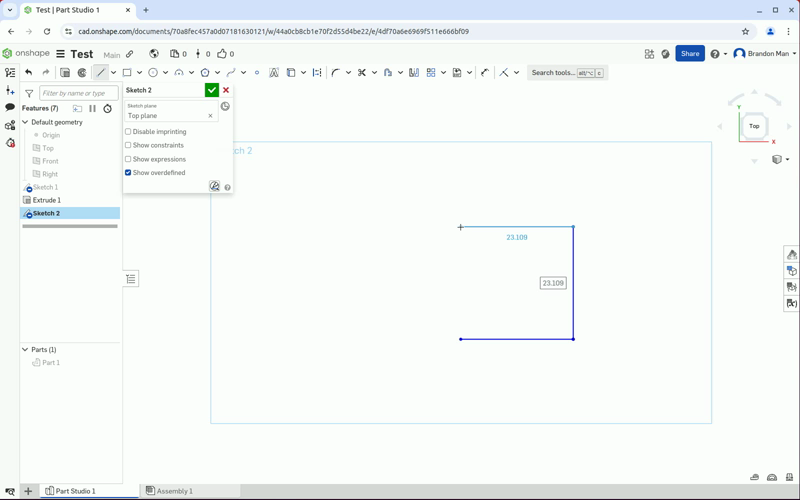
click(460, 226)
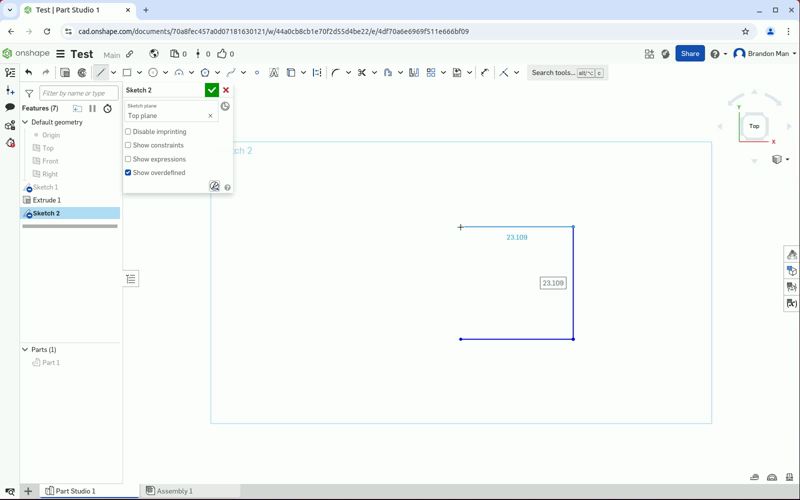
key_up(shift)
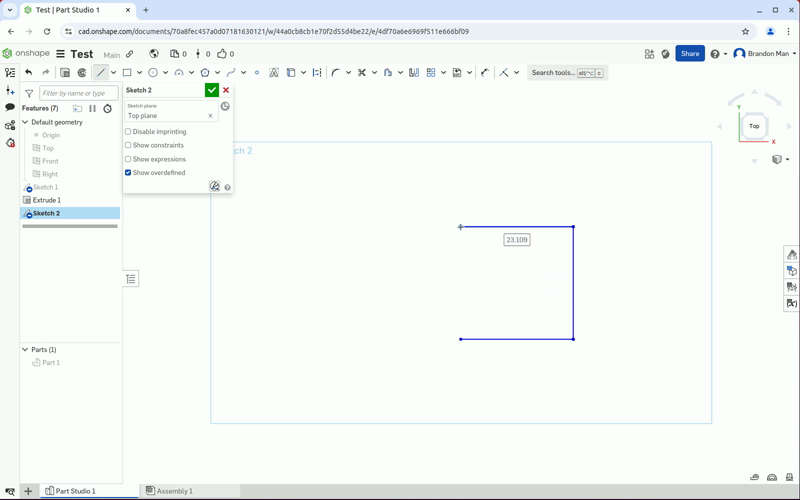
key_down(shift)
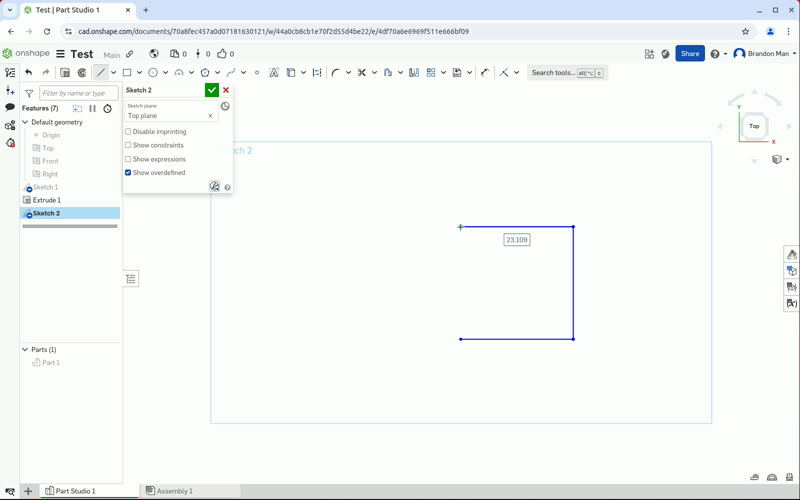
mouse_move(460, 339)
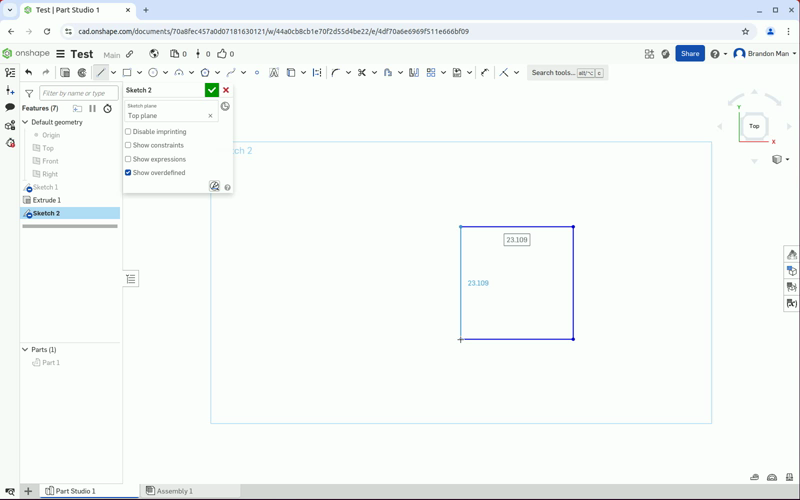
key_up(shift)
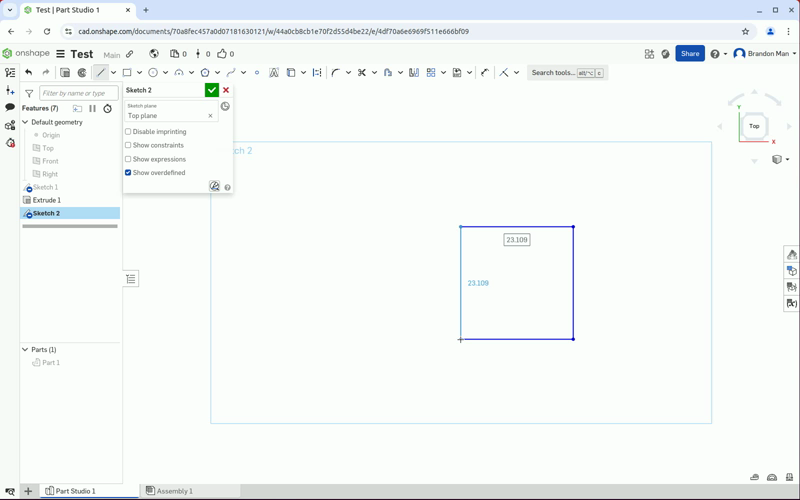
click(460, 339)
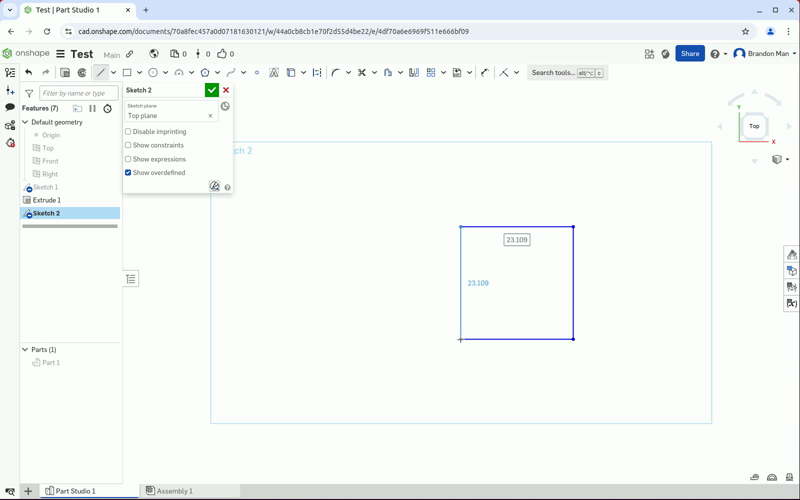
key(esc)
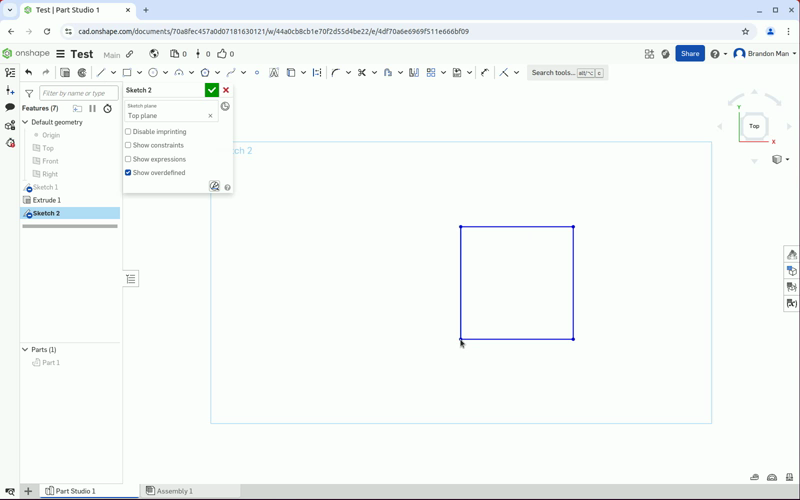
mouse_move(561, 326)
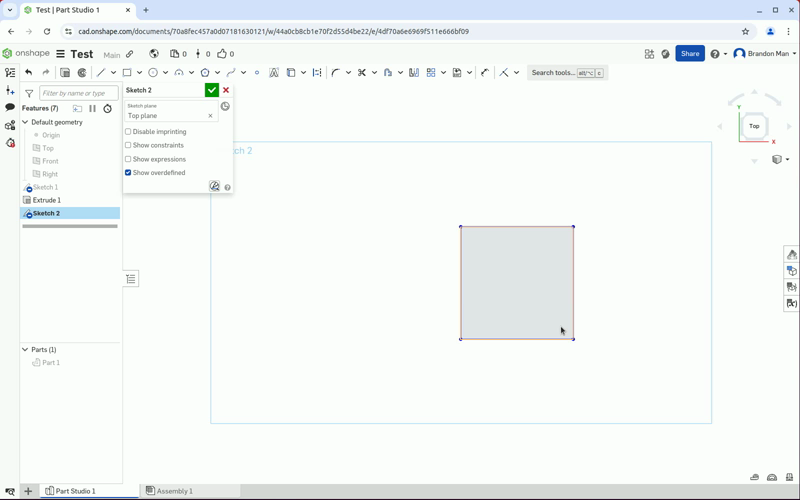
click(561, 326)
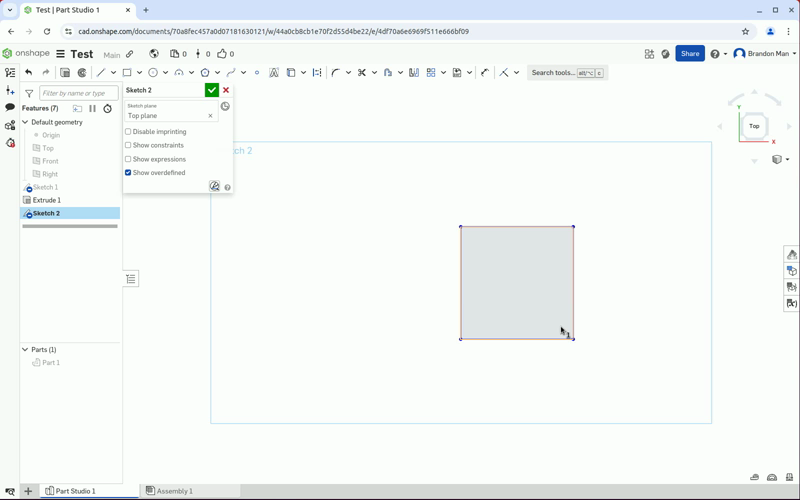
mouse_move(73, 352)
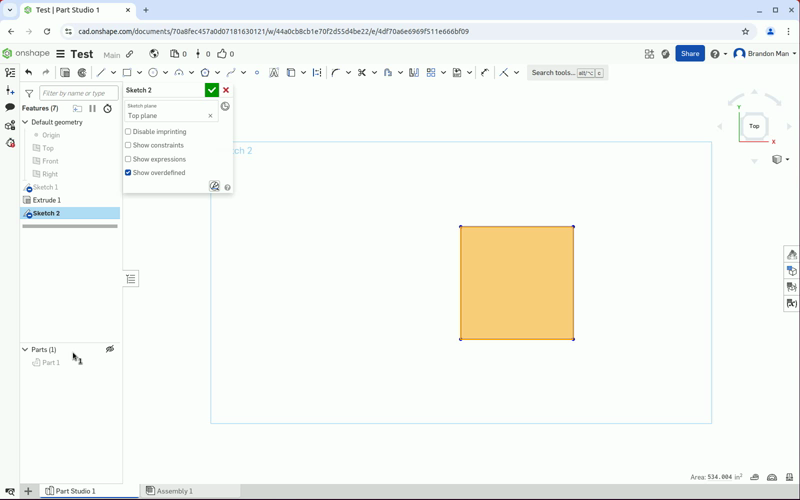
key(shift+y)
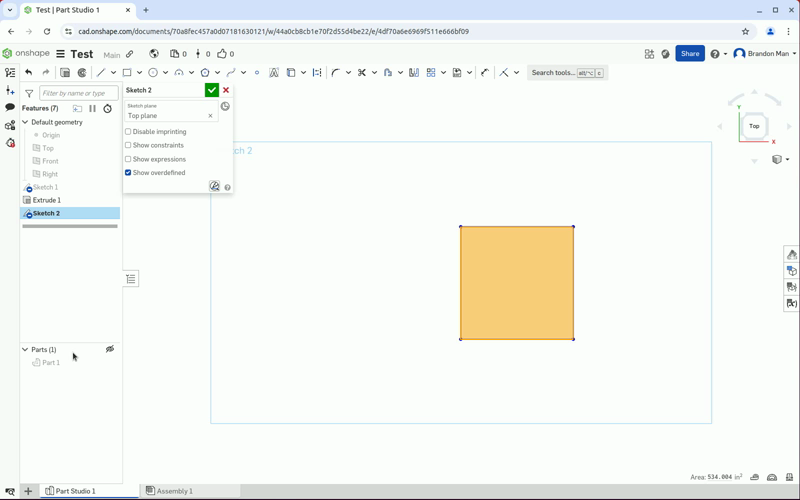
key(shift+e)
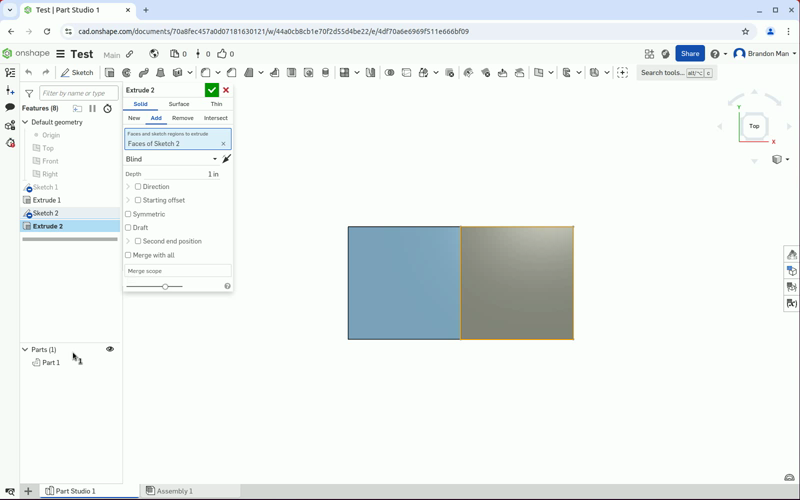
mouse_move(143, 106)
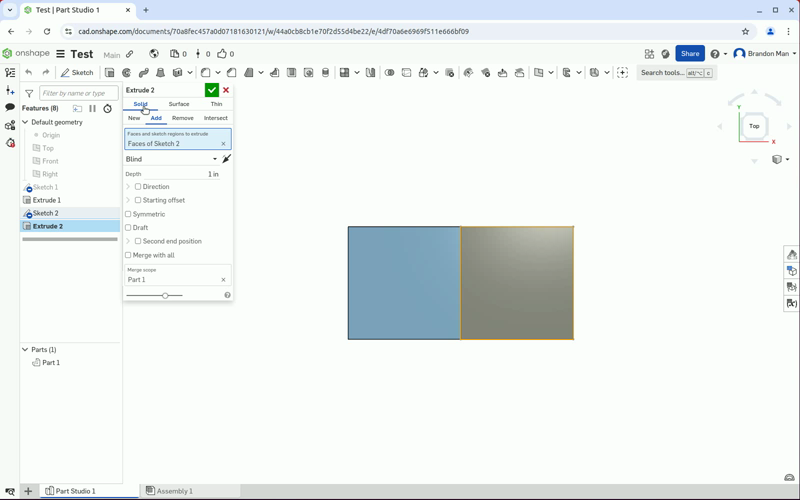
click(143, 106)
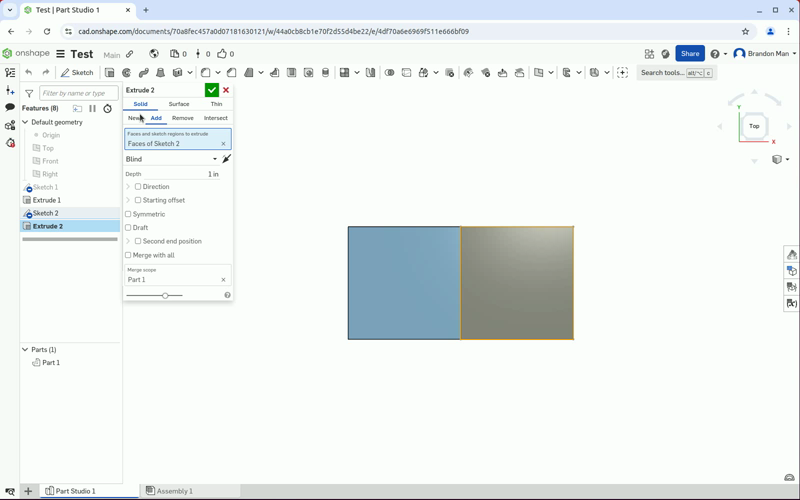
mouse_move(137, 120)
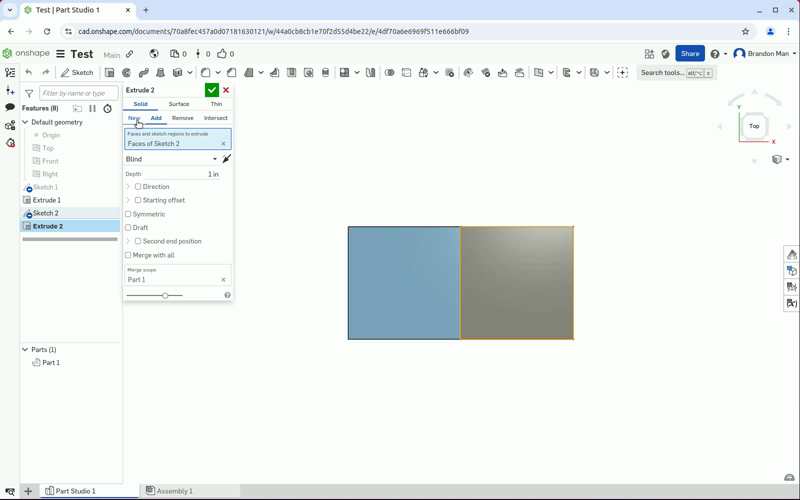
click(137, 120)
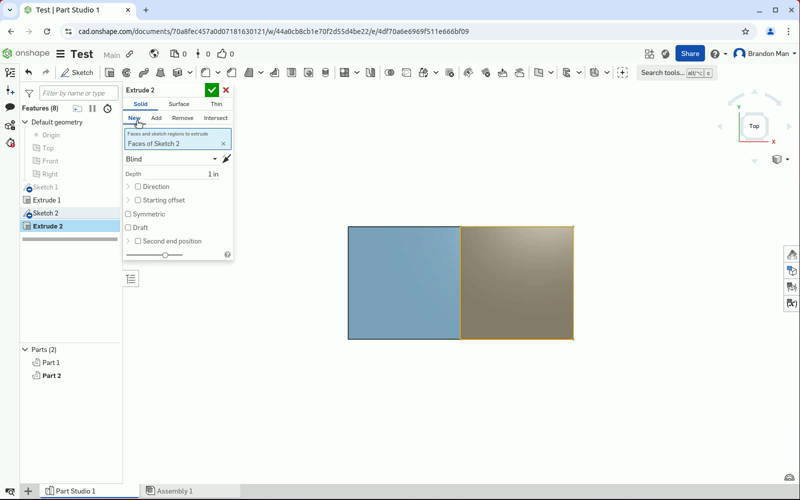
key(tab, 4)
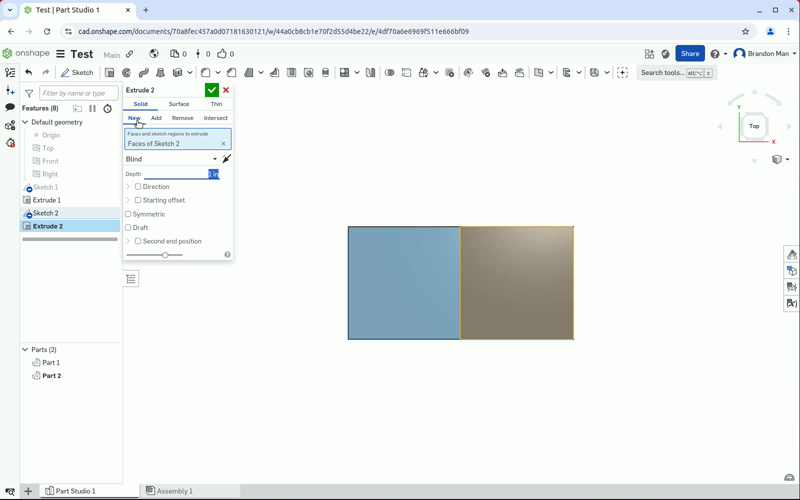
text(0.241)
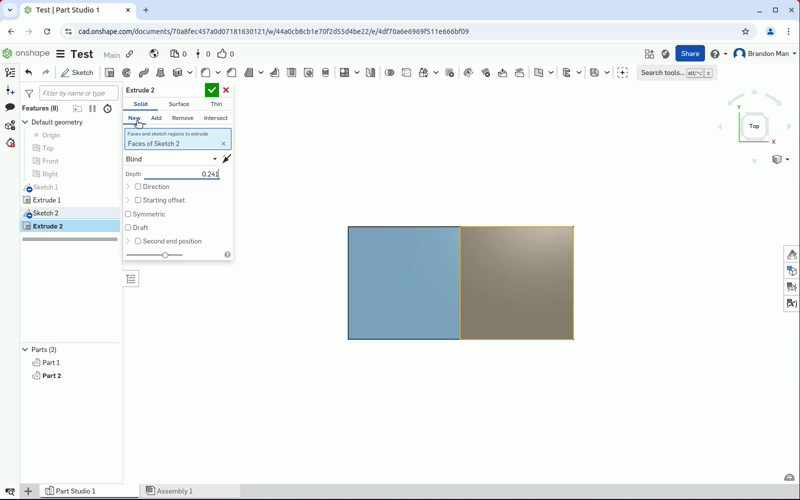
key(enter)
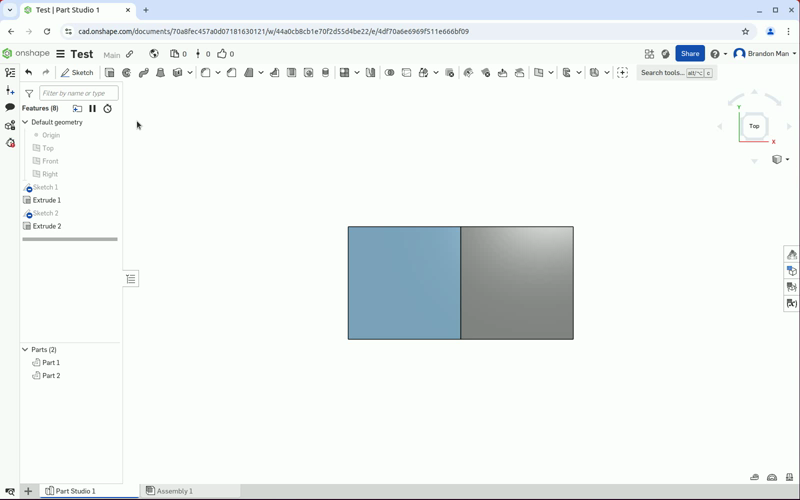
key(shift+h)
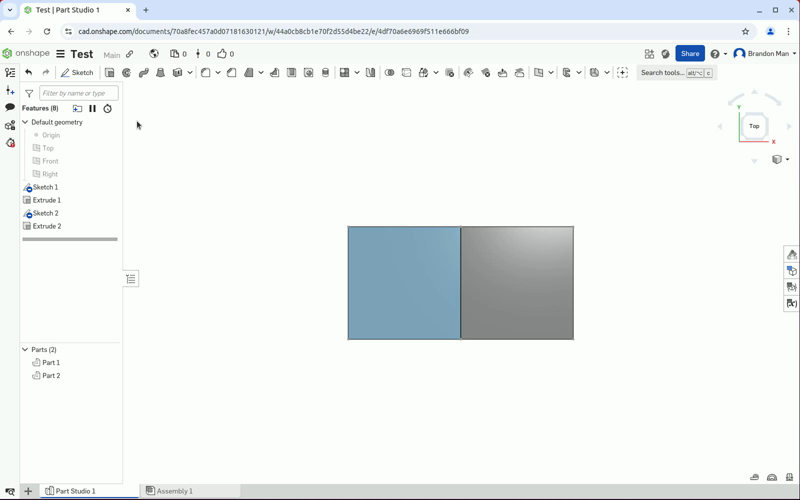
key(shift+h)
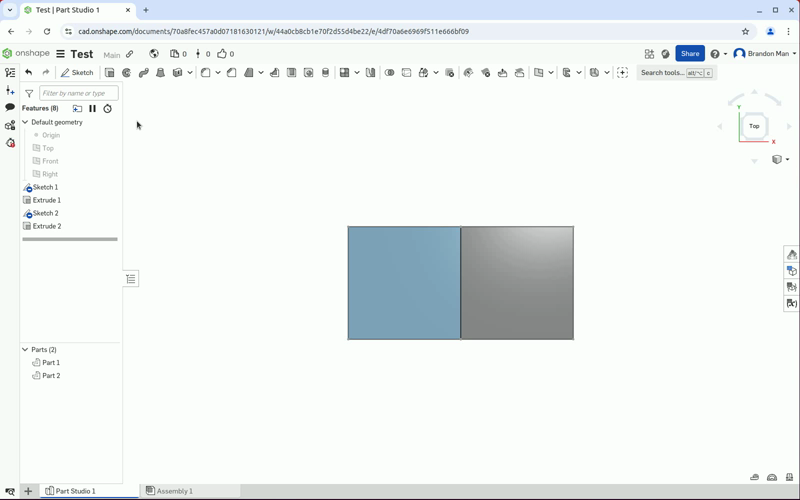
key(shift+7)
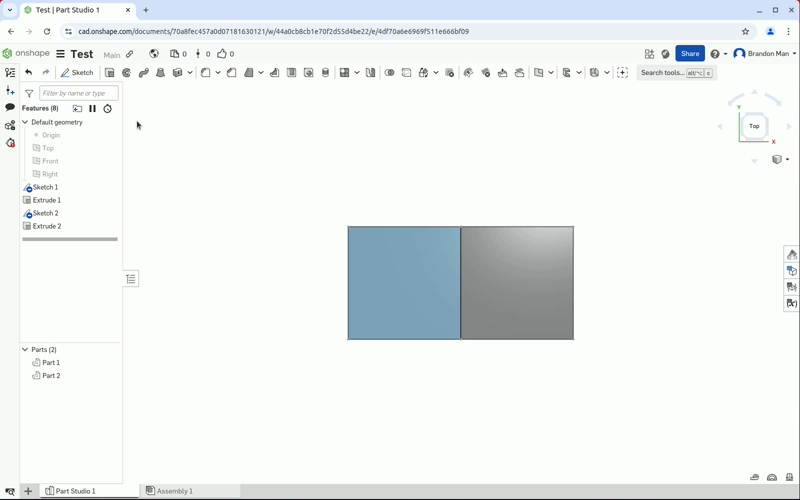
key(up, 3)
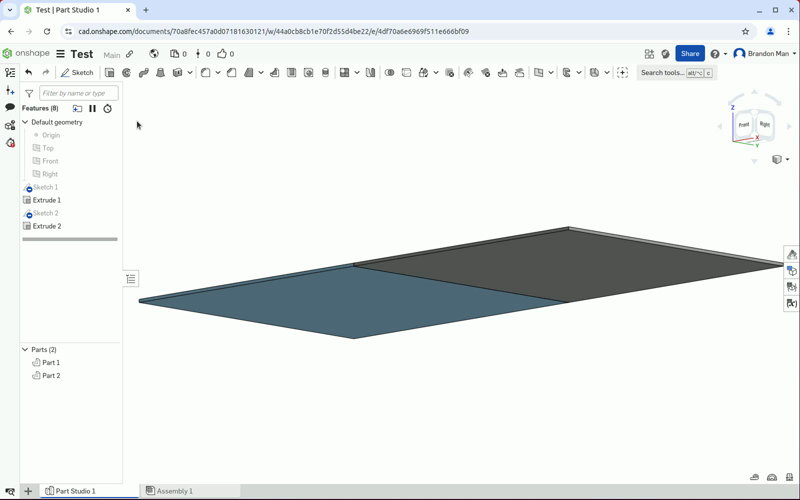
key(left, 3)
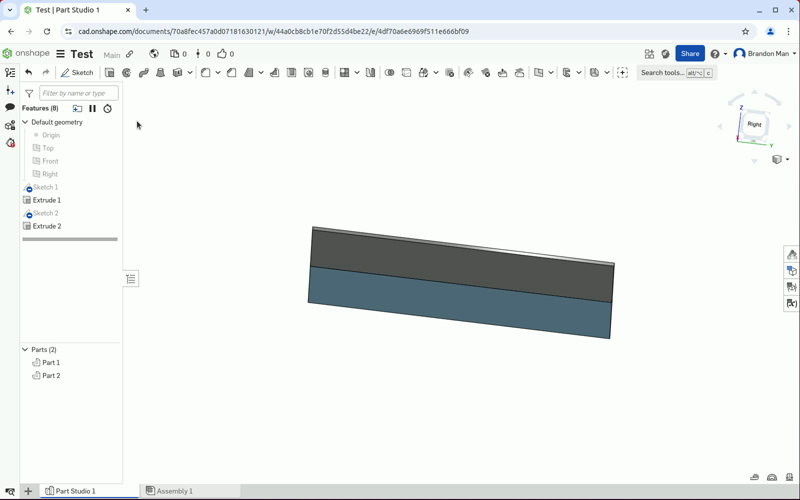
key(right, 3)
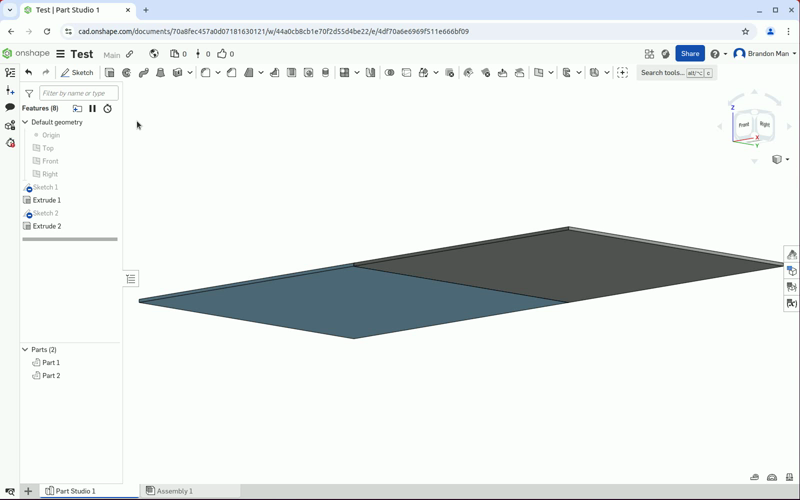
key(down, 3)
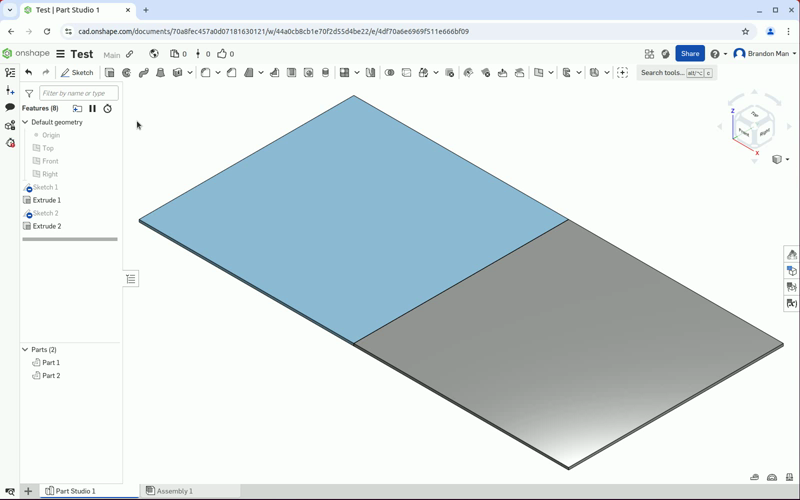
mouse_move(73, 189)
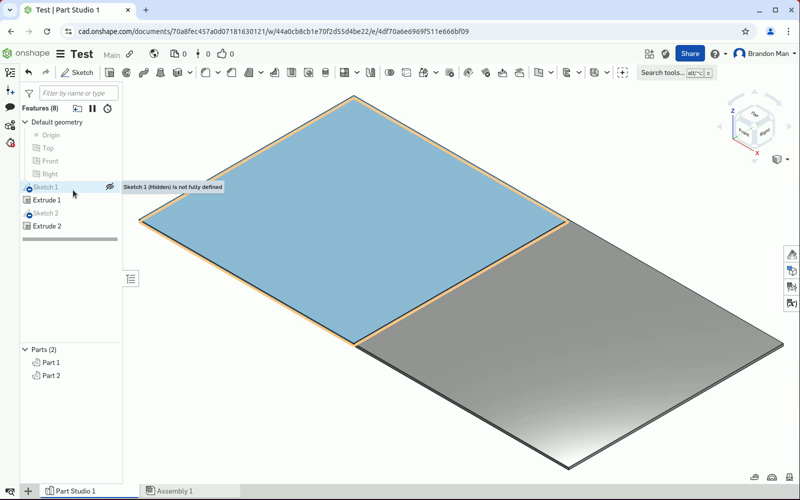
click(73, 189)